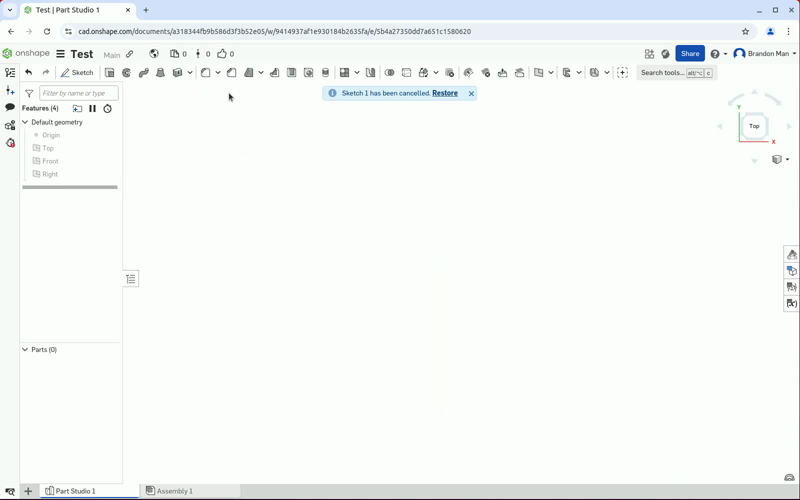
key(shift+h)
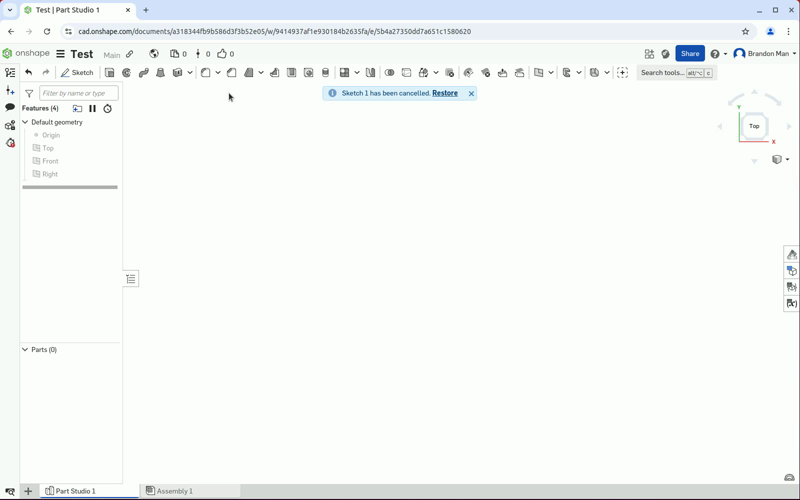
key(shift+s)
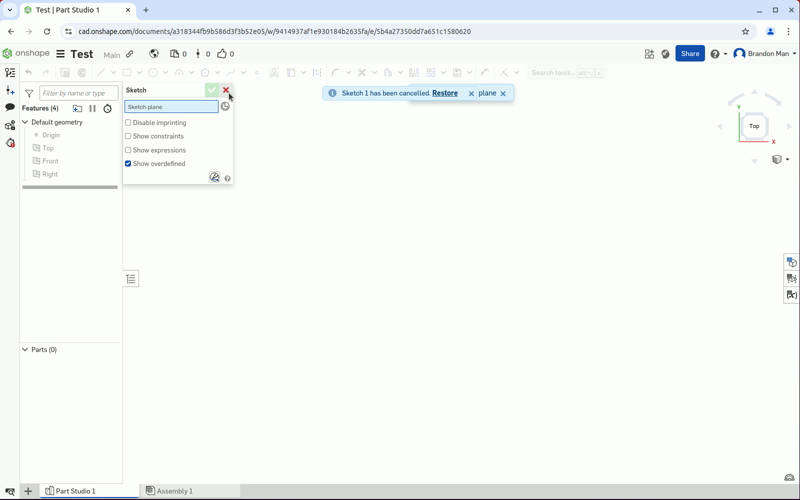
mouse_move(73, 150)
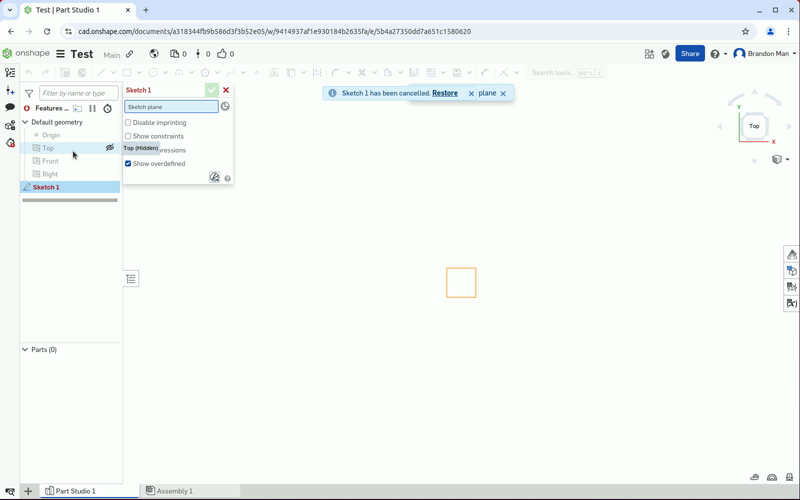
click(73, 150)
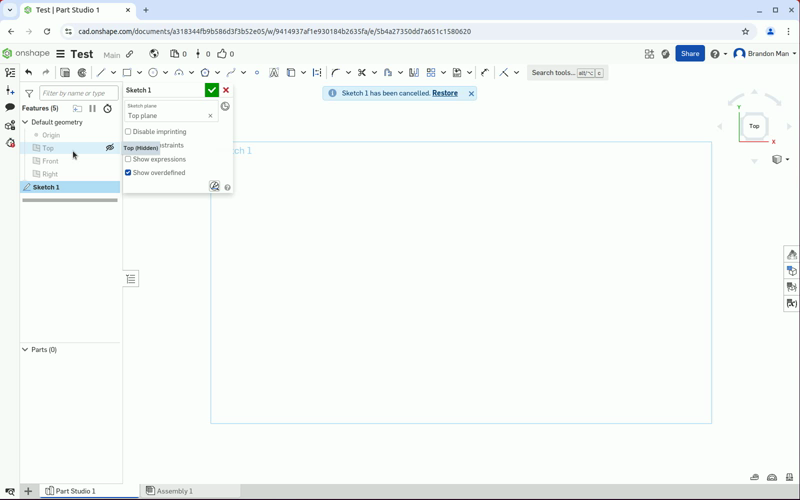
mouse_move(73, 352)
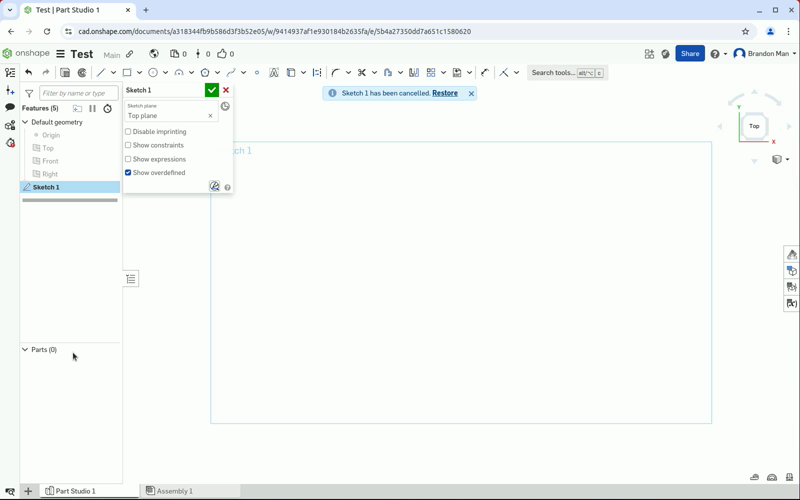
key(y)
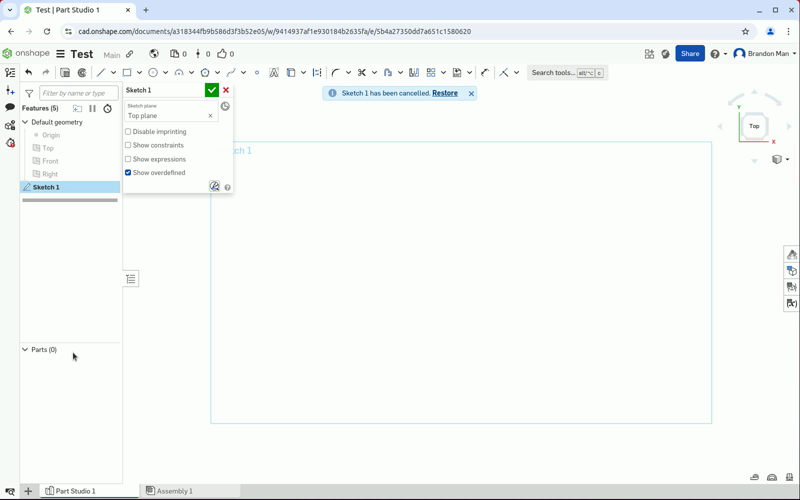
key(c)
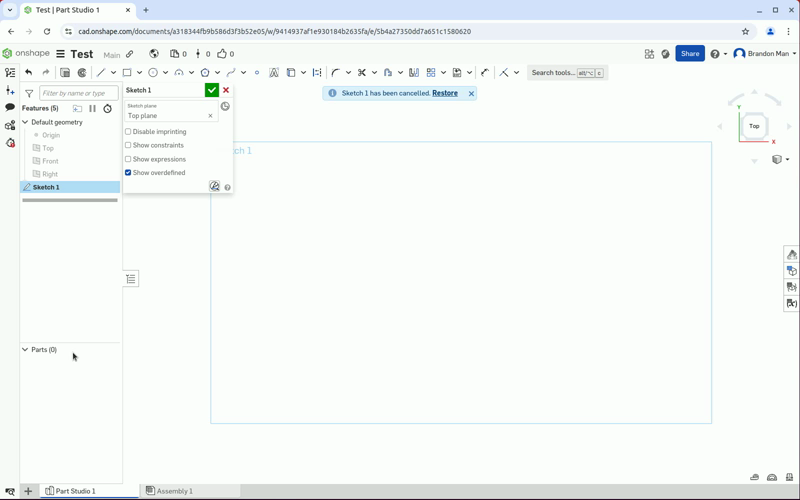
key_down(shift)
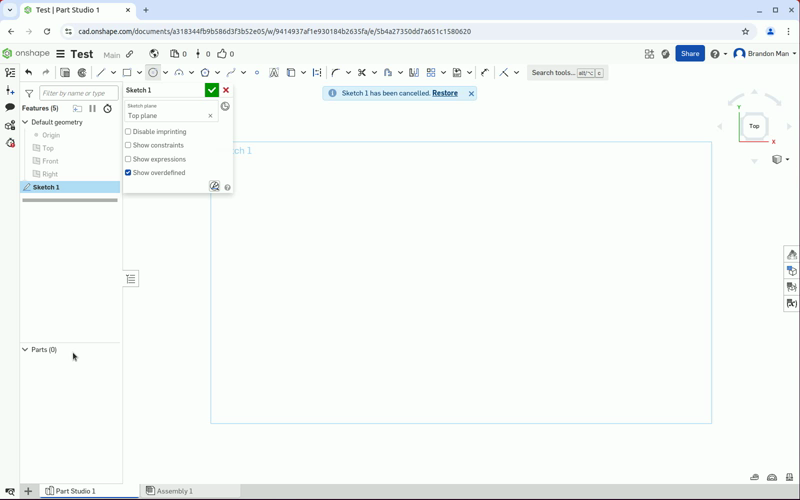
mouse_move(461, 282)
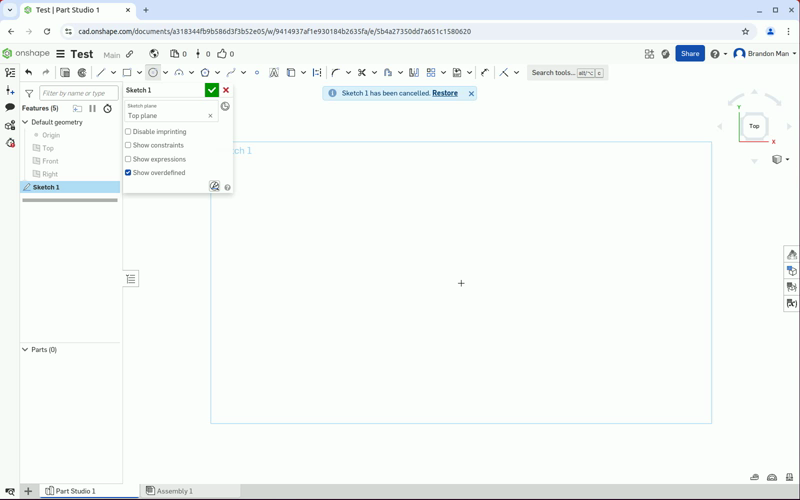
click(461, 282)
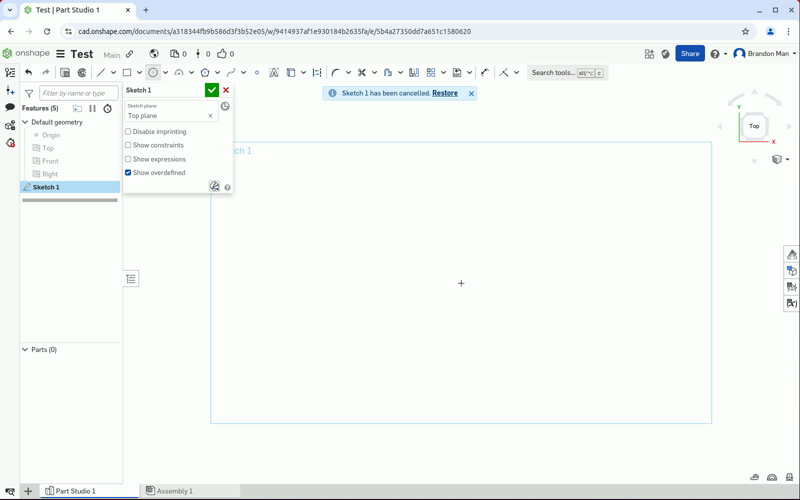
key_up(shift)
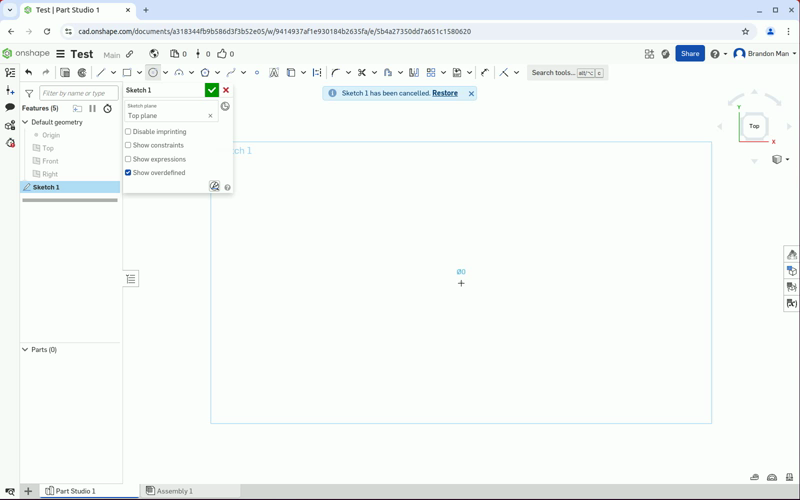
mouse_move(574, 282)
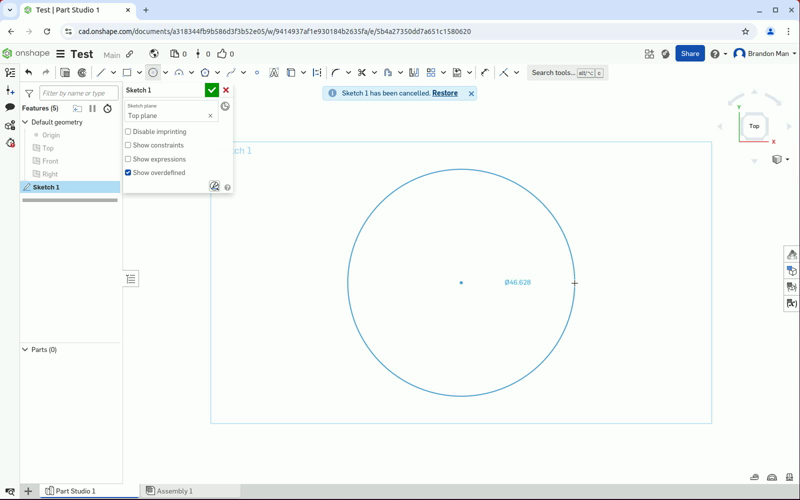
click(574, 282)
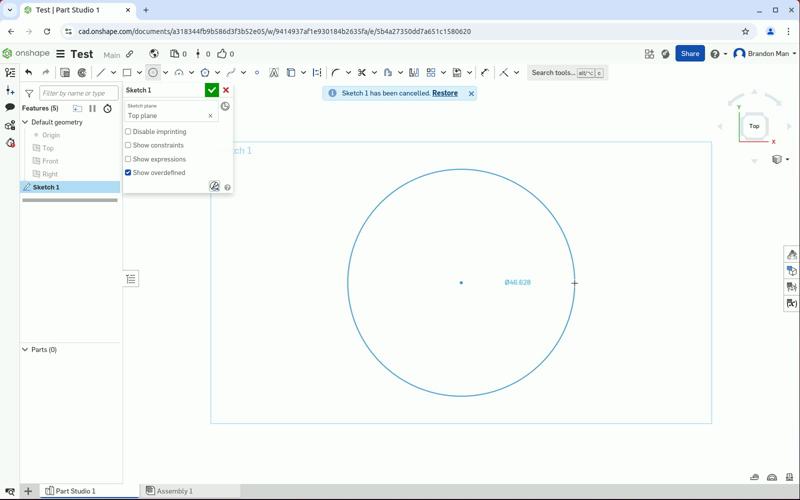
key(esc)
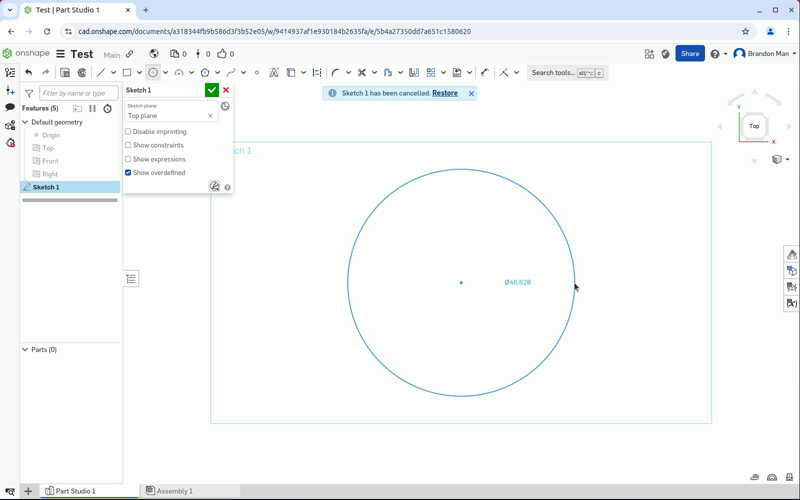
key(c)
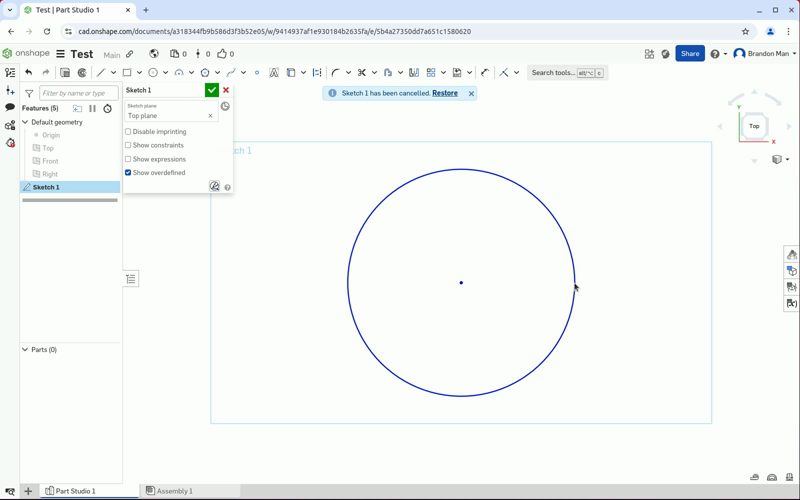
key_down(shift)
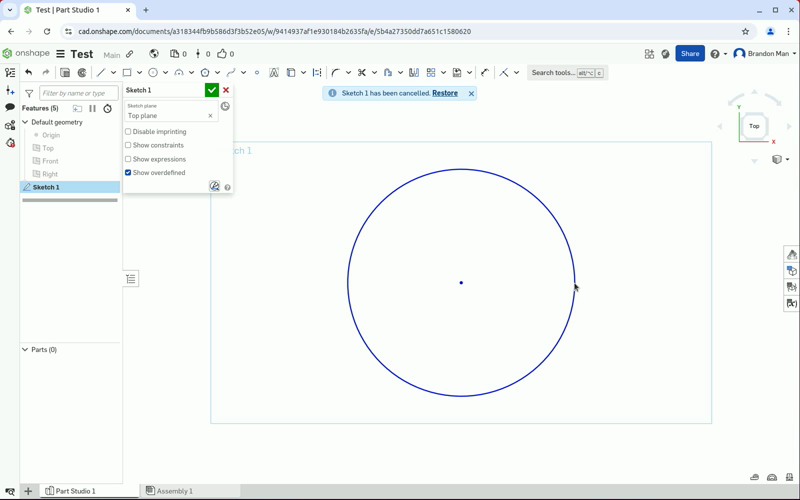
mouse_move(461, 282)
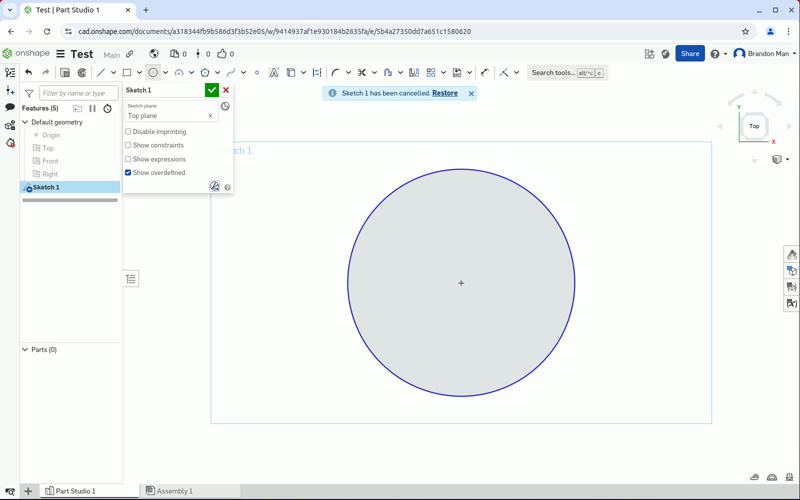
click(461, 282)
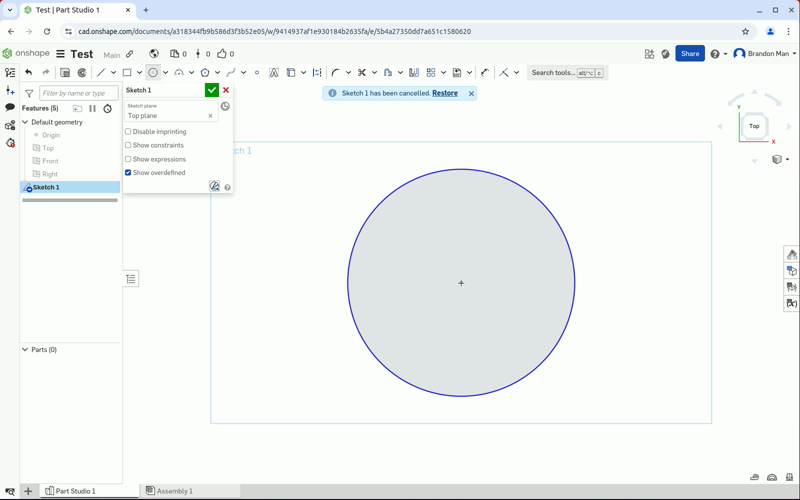
key_up(shift)
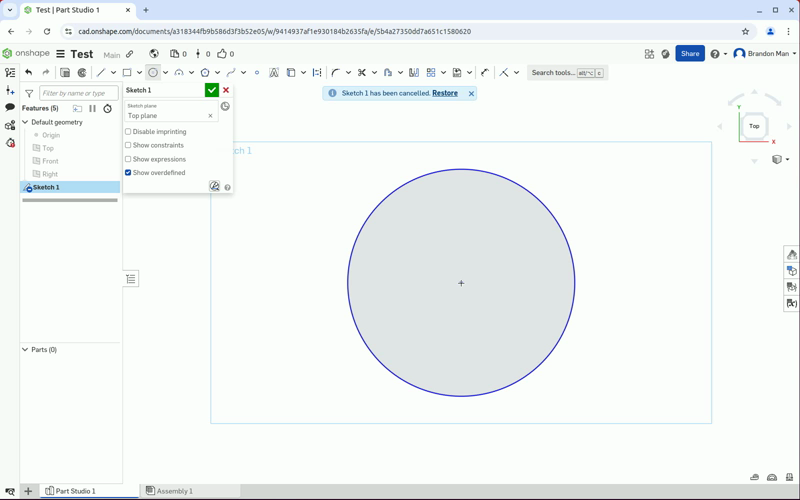
mouse_move(548, 282)
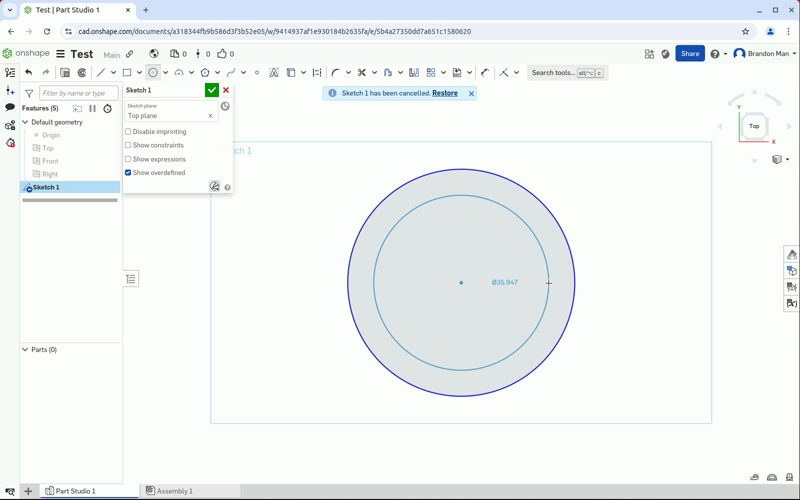
click(548, 282)
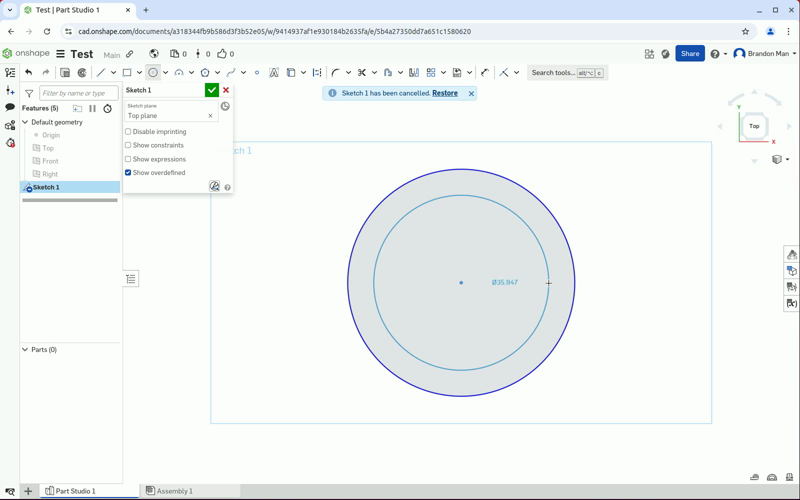
key(esc)
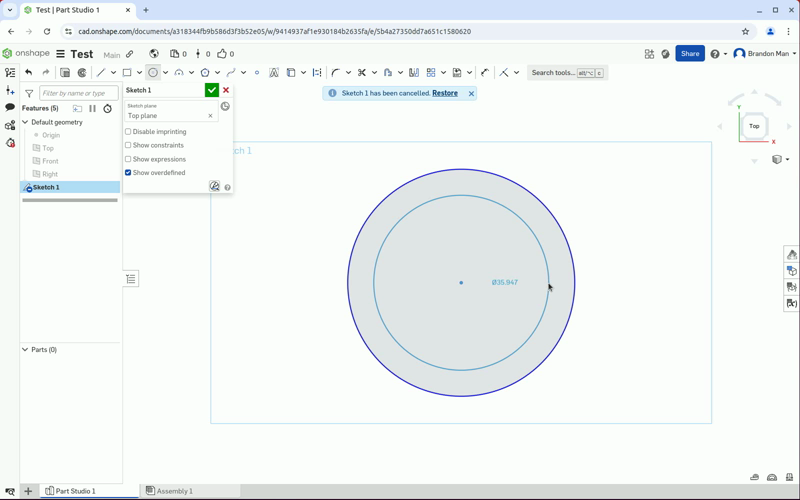
mouse_move(457, 383)
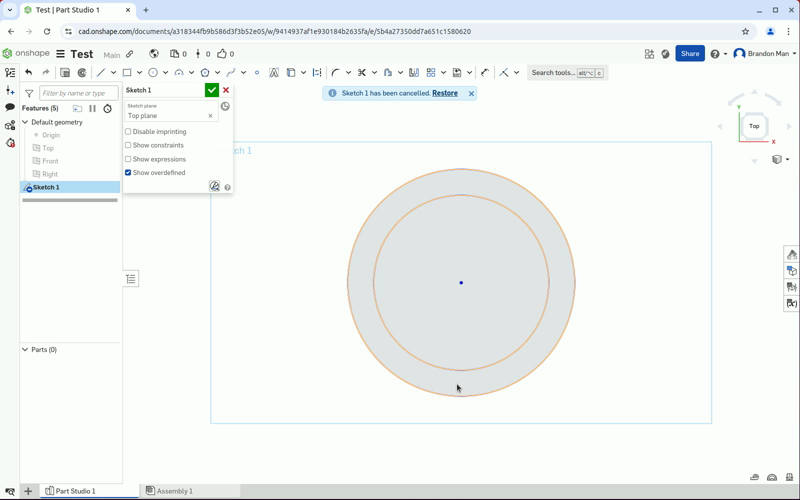
click(457, 383)
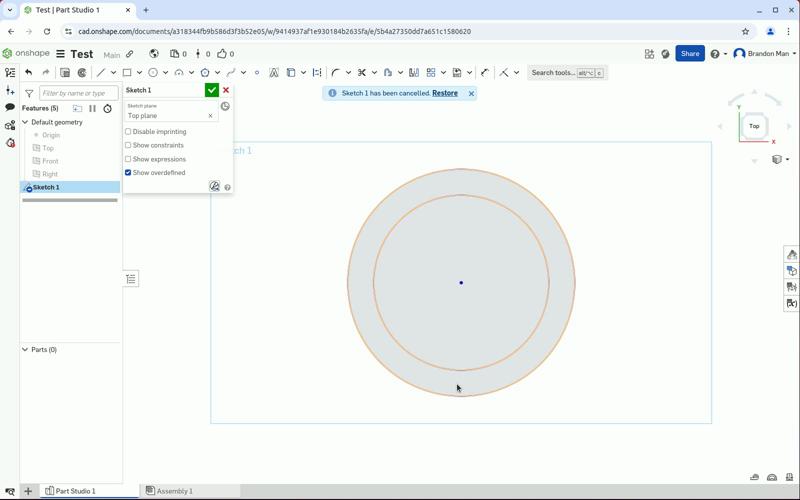
mouse_move(73, 352)
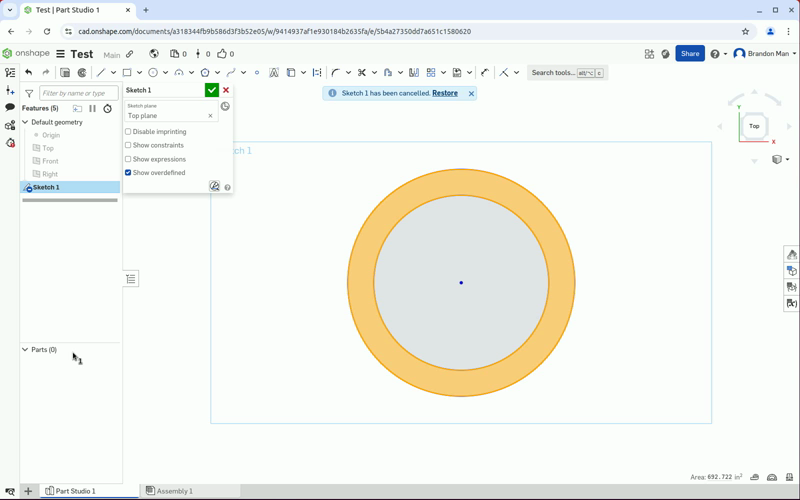
key(shift+y)
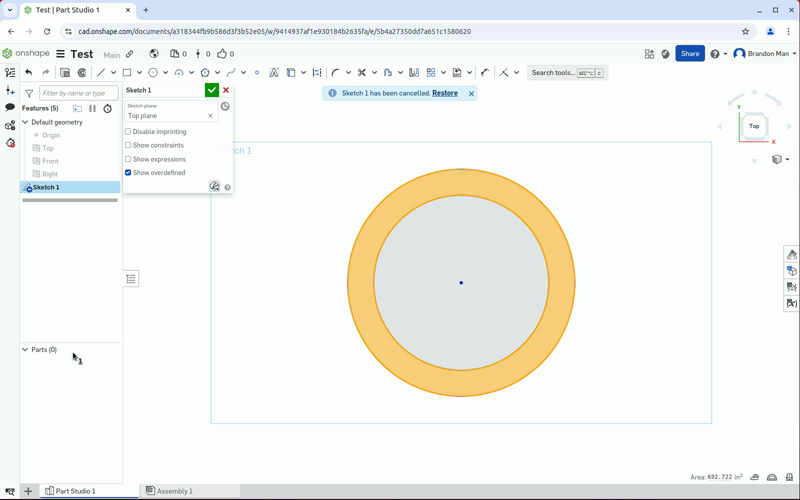
key(shift+e)
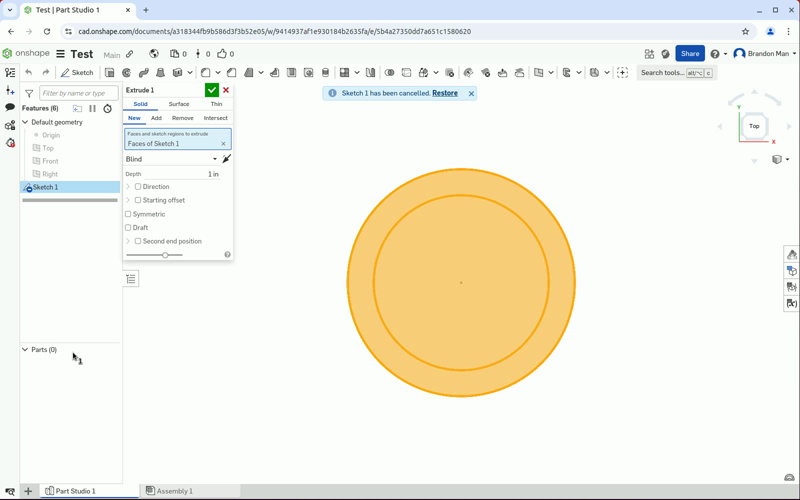
mouse_move(143, 106)
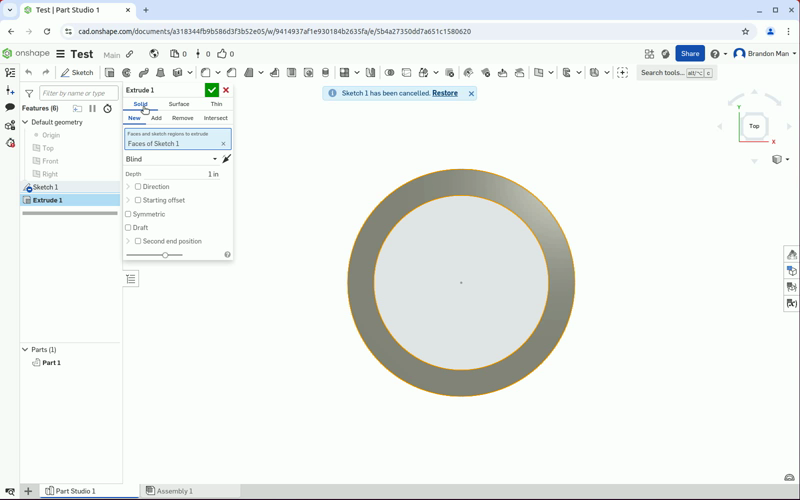
click(143, 106)
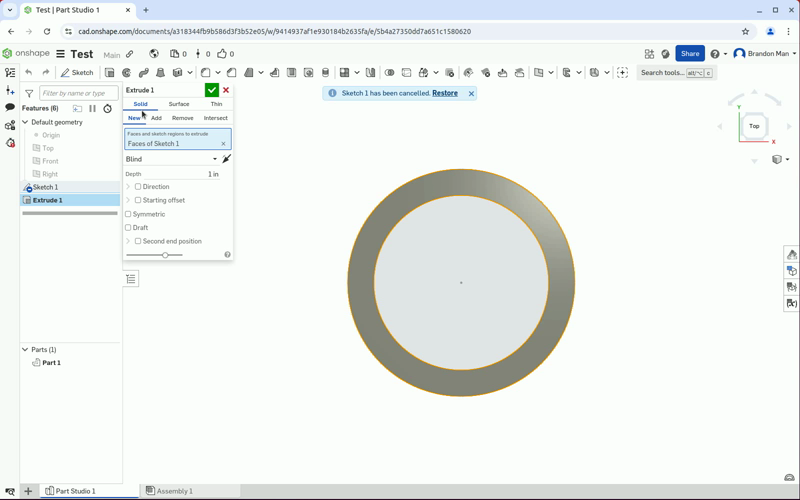
mouse_move(137, 120)
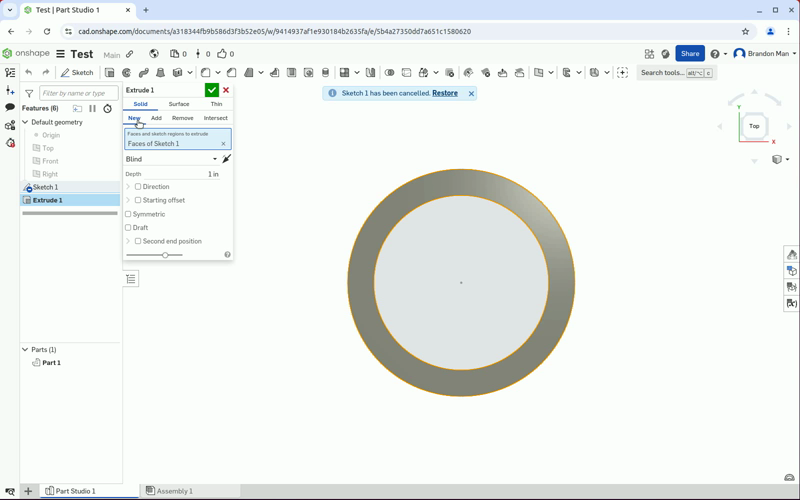
click(137, 120)
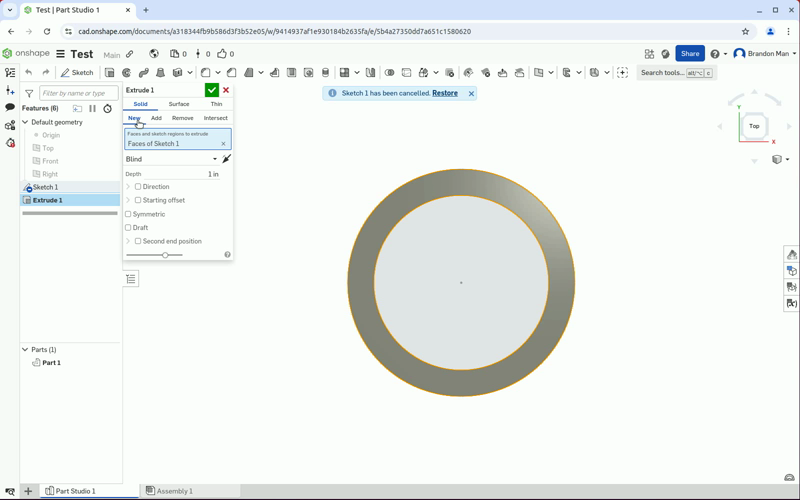
key(tab, 4)
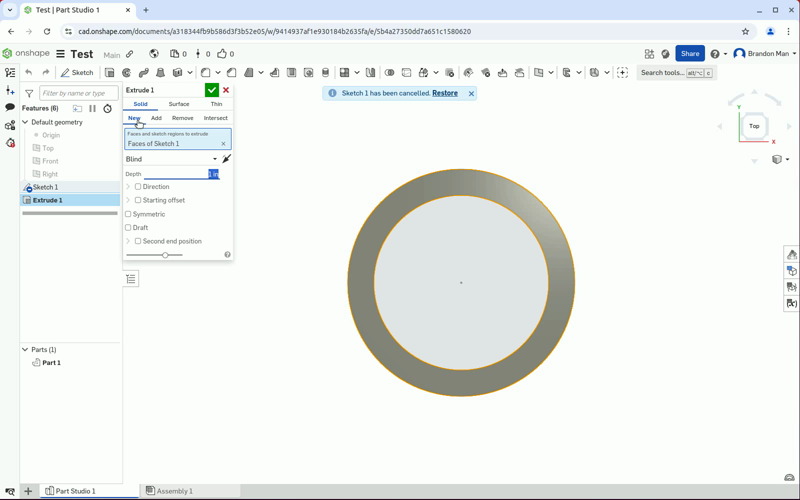
text(1.204)
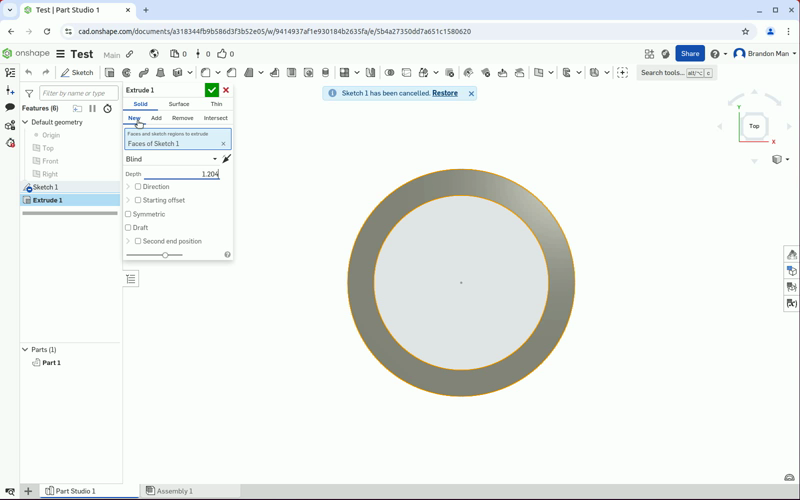
key(enter)
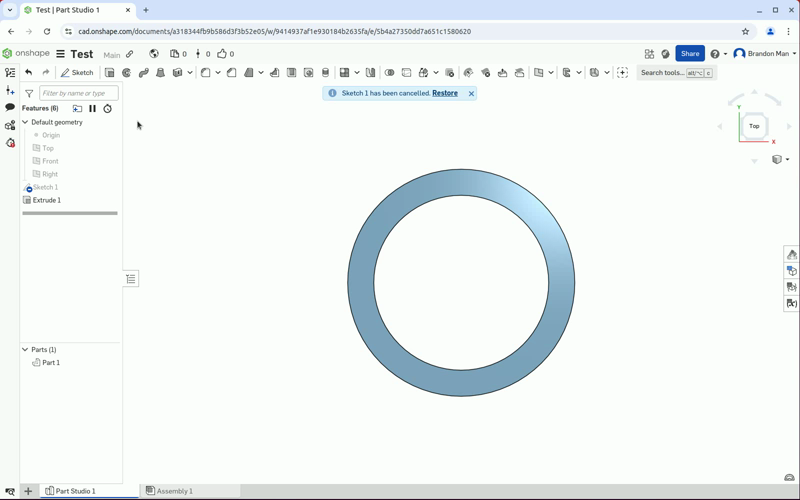
key(shift+h)
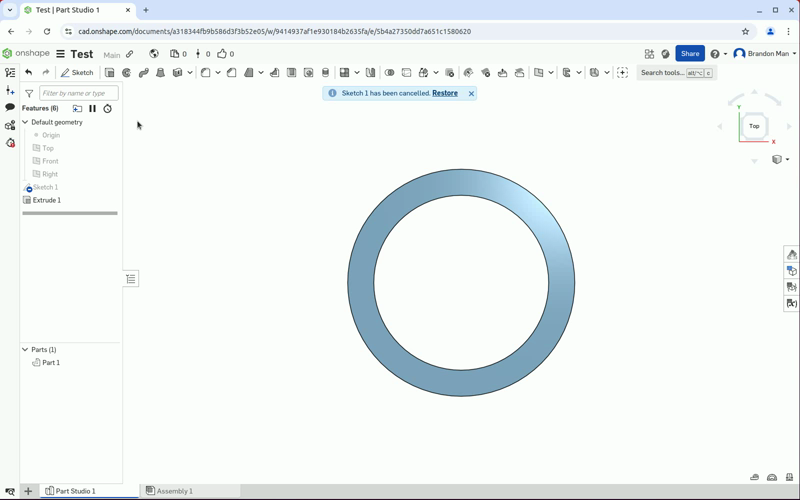
key(shift+h)
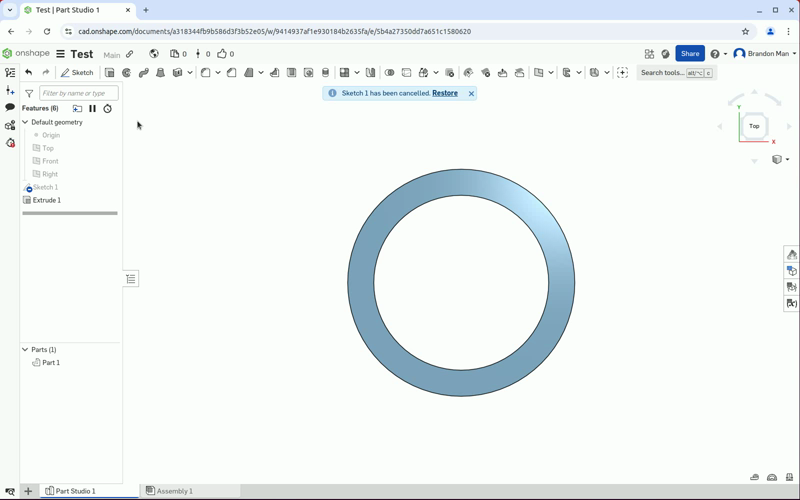
mouse_move(73, 189)
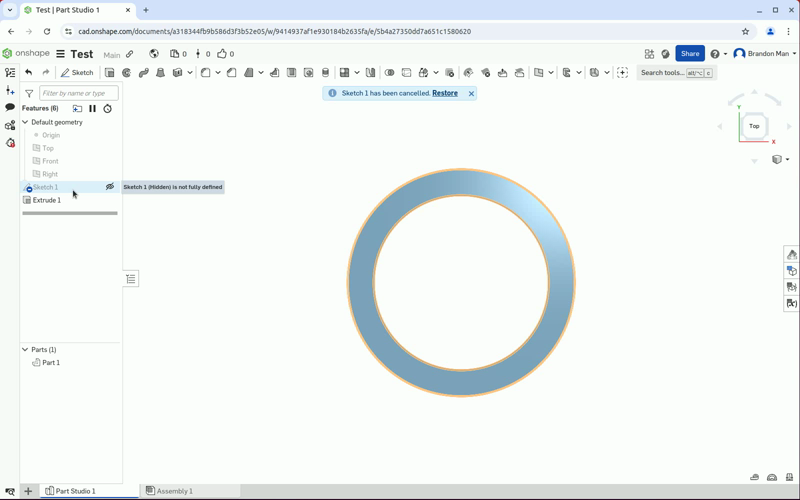
click(73, 189)
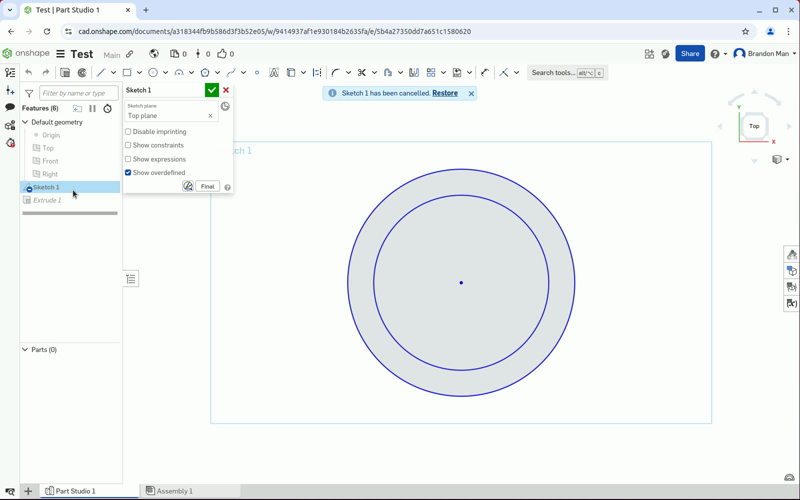
mouse_move(229, 92)
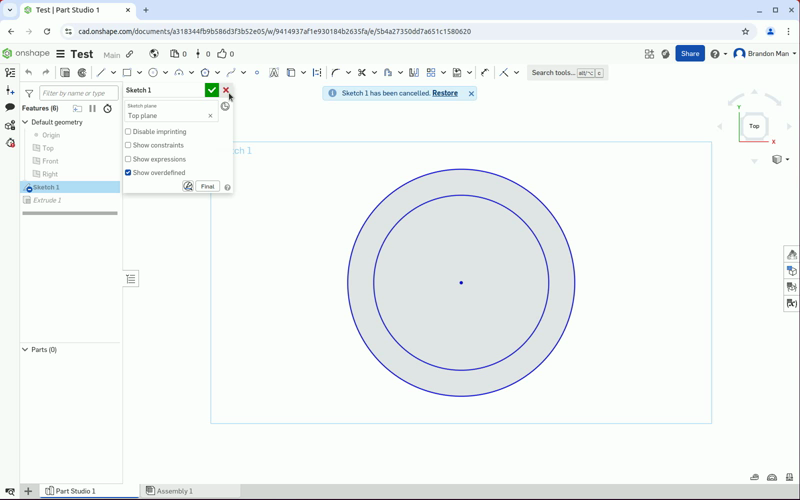
click(229, 92)
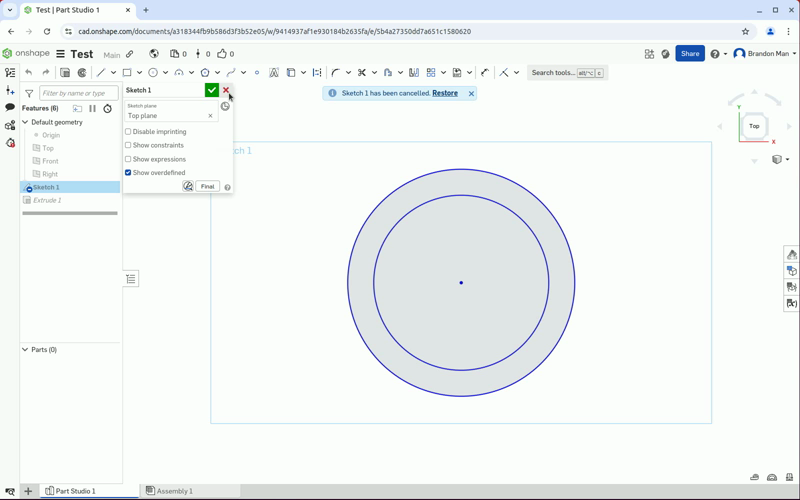
key(shift+s)
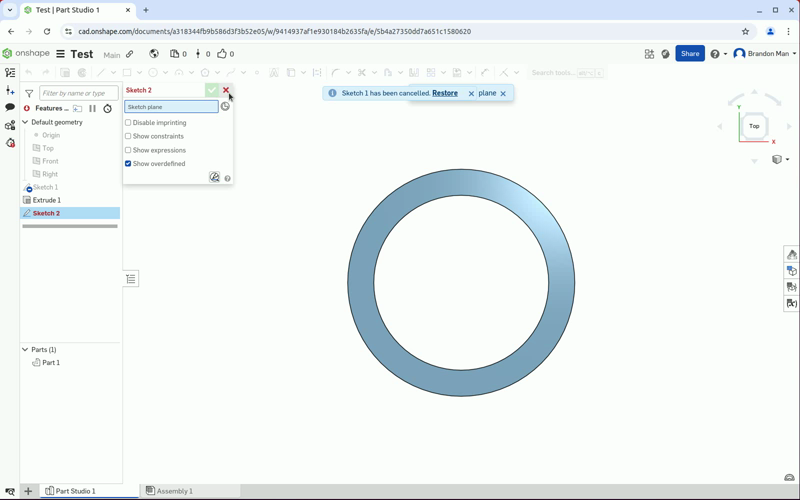
mouse_move(73, 150)
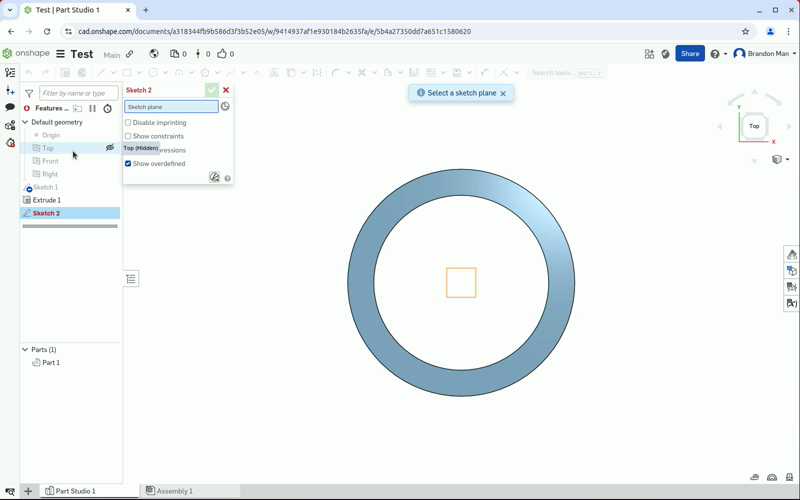
click(73, 150)
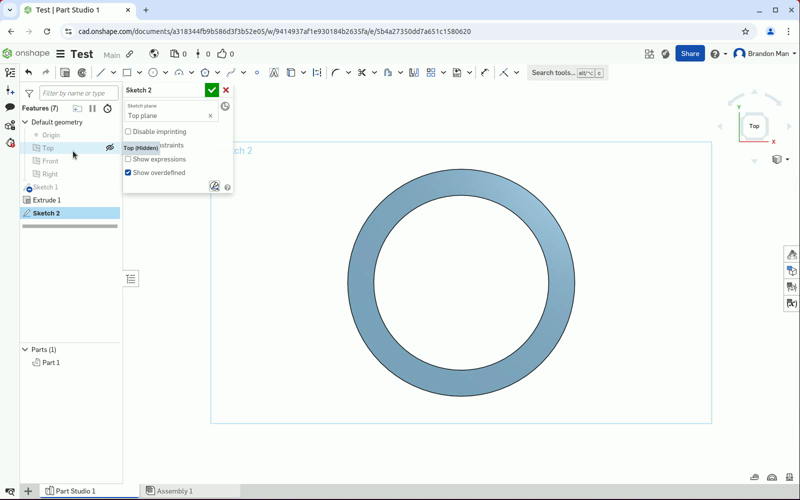
mouse_move(73, 352)
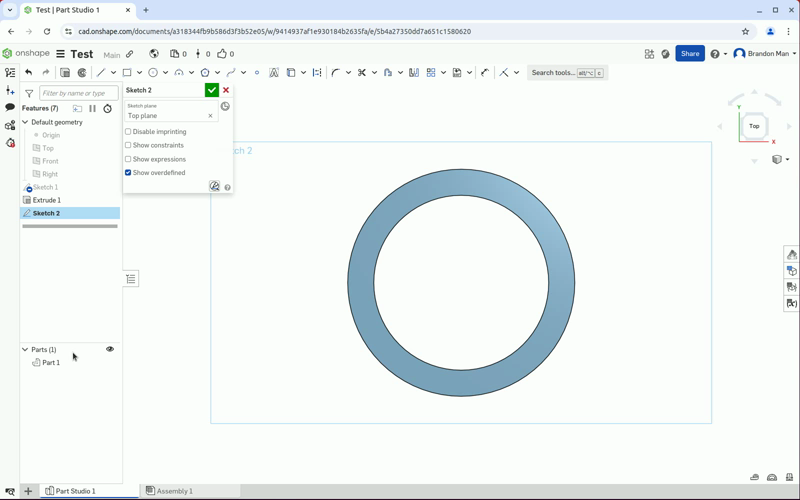
key(y)
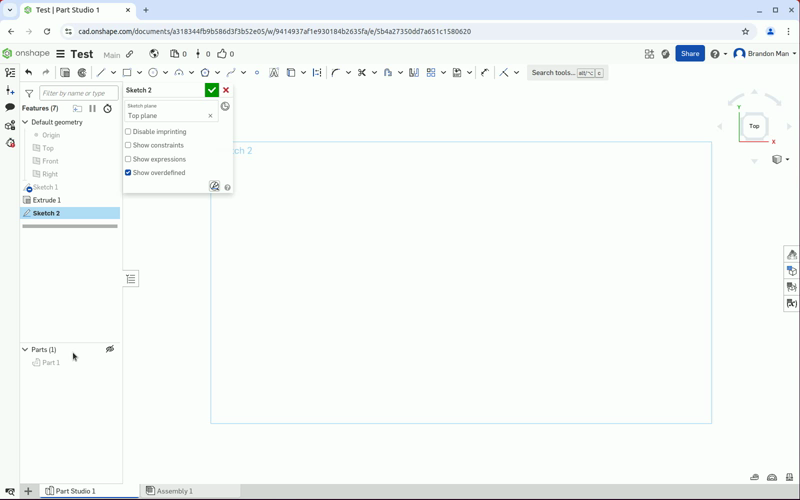
key(c)
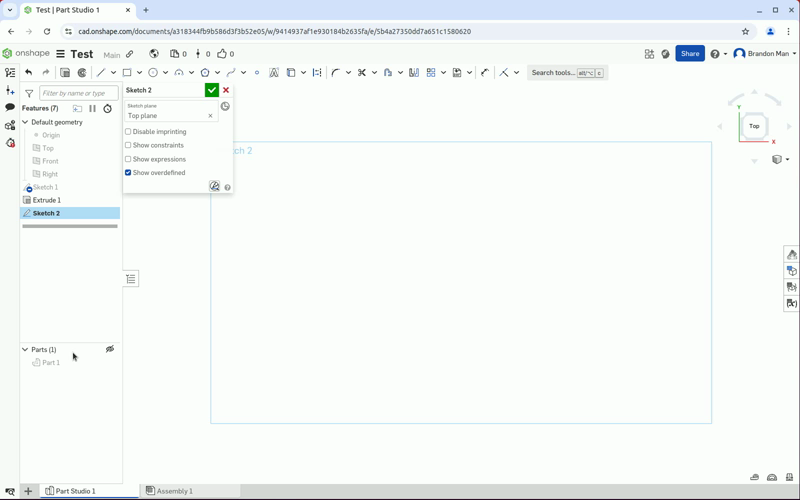
key_down(shift)
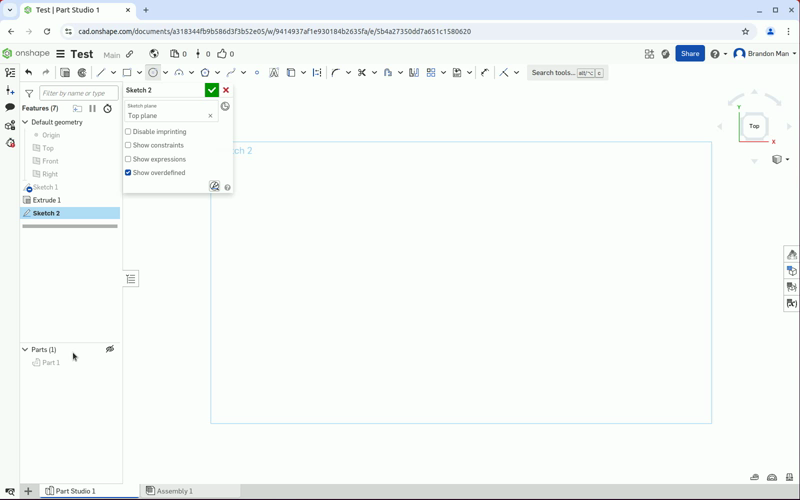
mouse_move(461, 282)
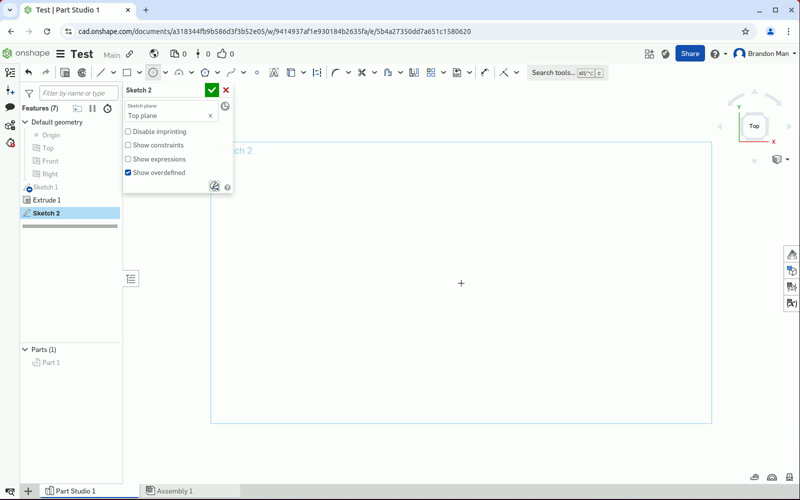
click(461, 282)
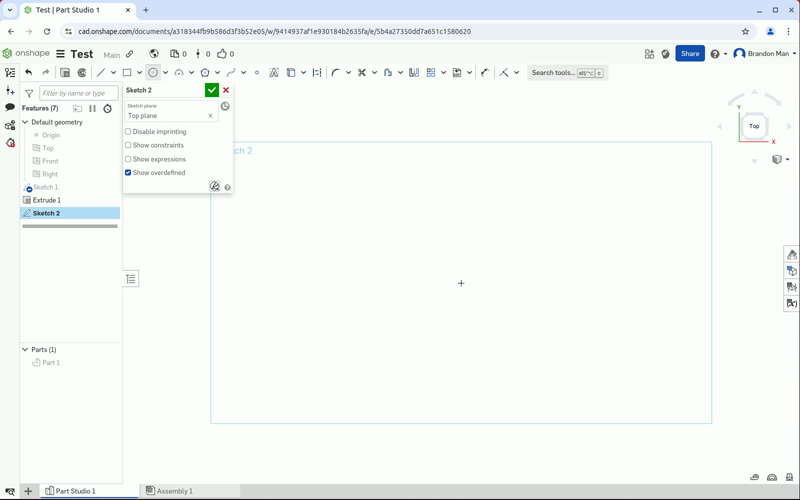
key_up(shift)
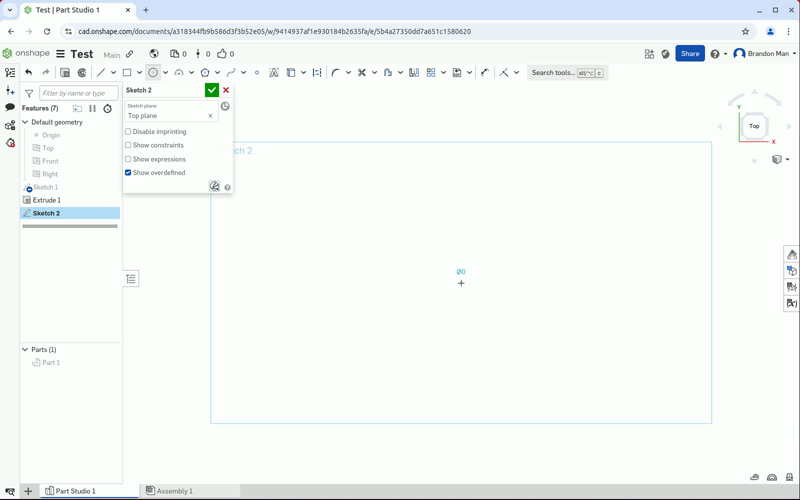
mouse_move(548, 282)
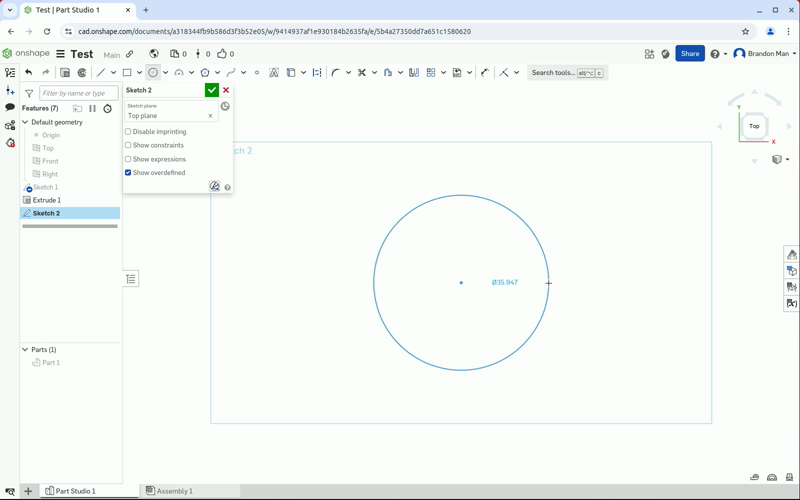
click(548, 282)
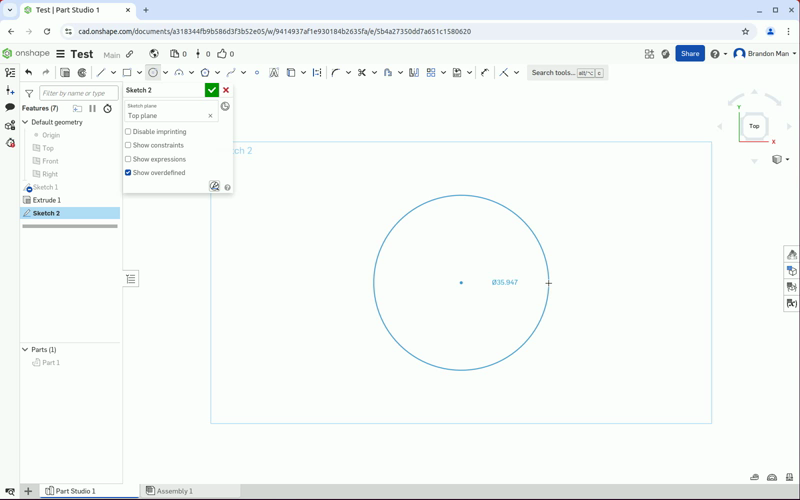
key(esc)
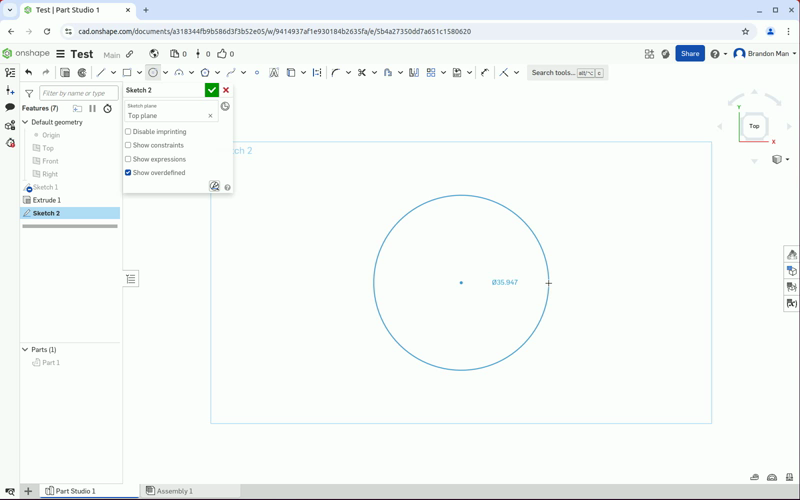
key(c)
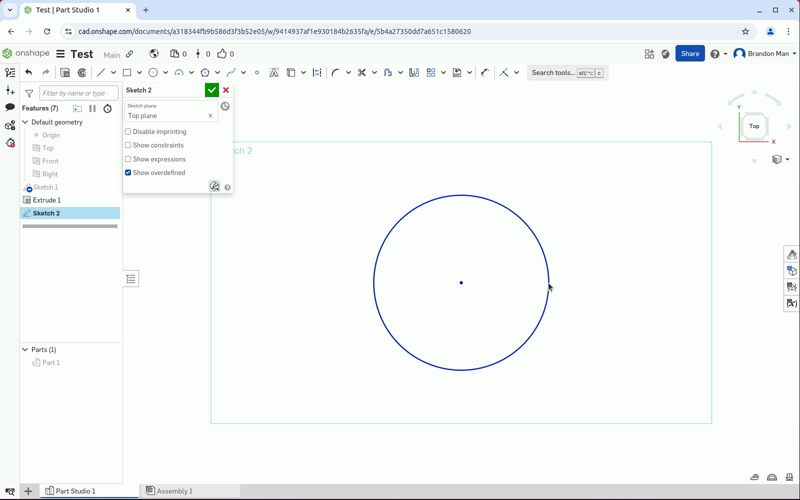
key_down(shift)
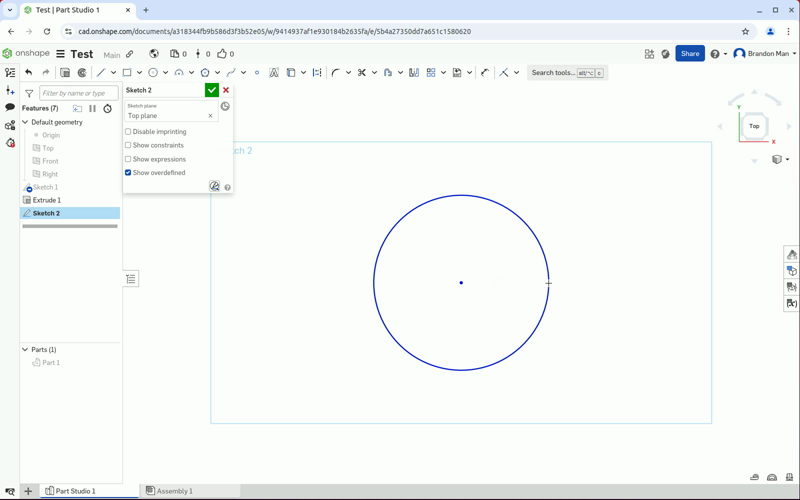
mouse_move(461, 282)
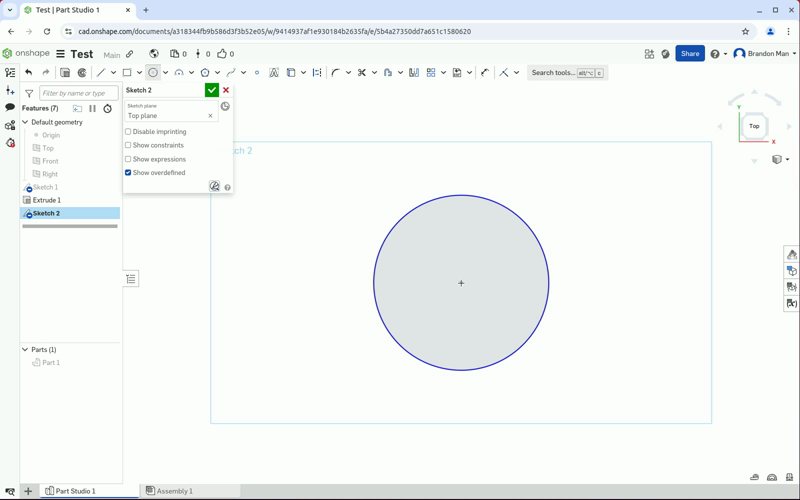
click(461, 282)
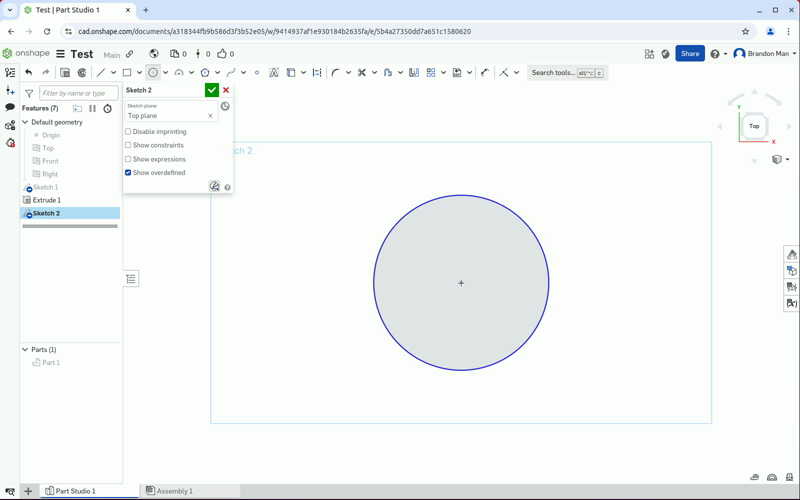
key_up(shift)
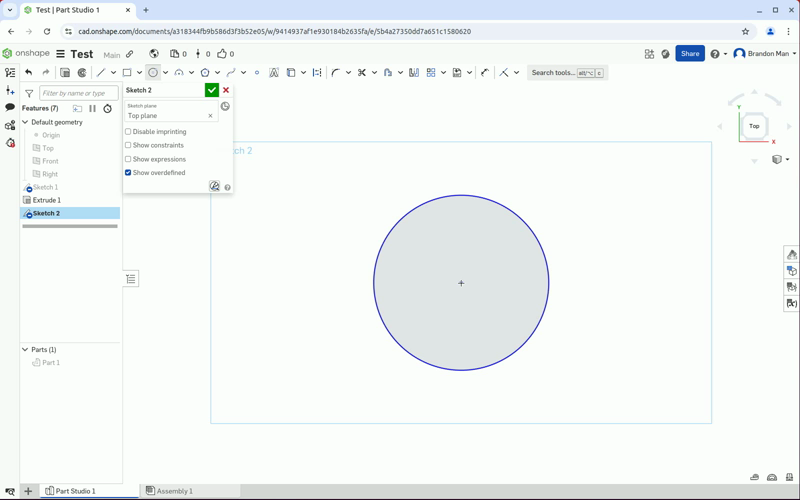
mouse_move(545, 282)
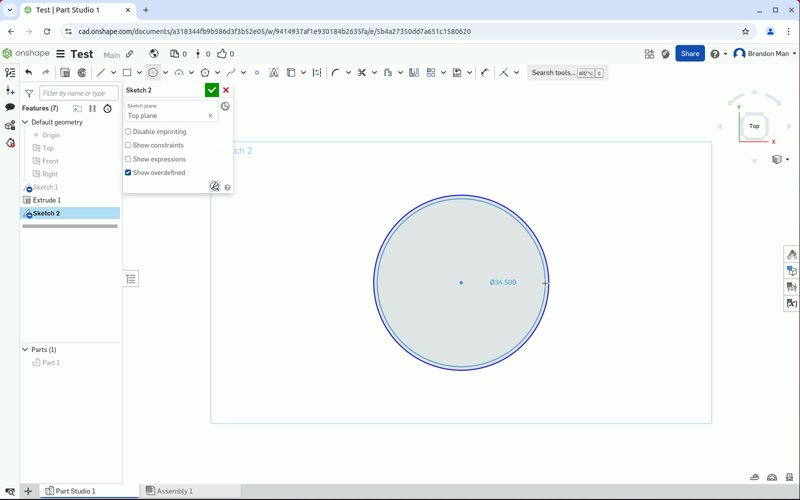
scroll(6)
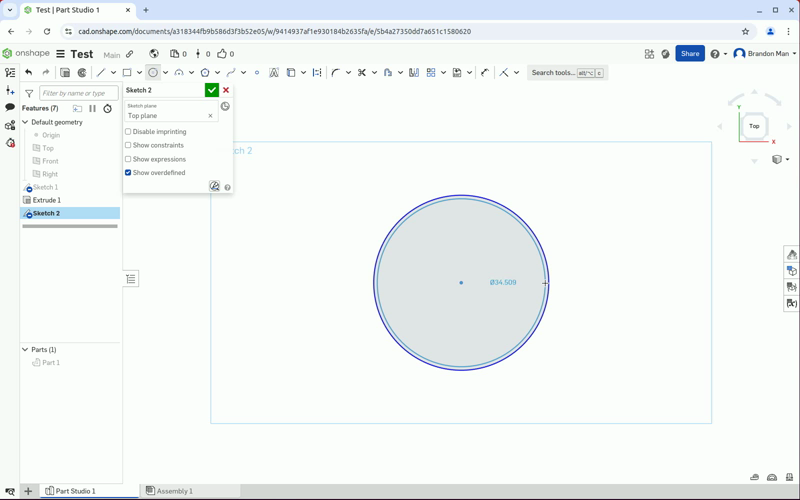
scroll(6)
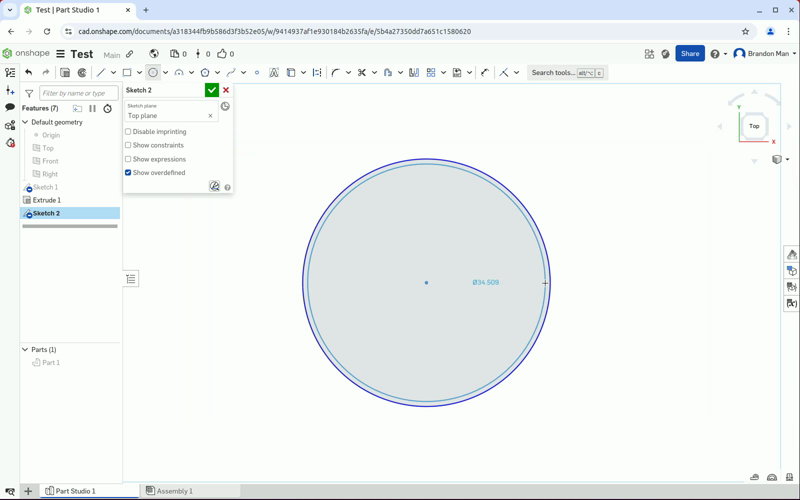
scroll(6)
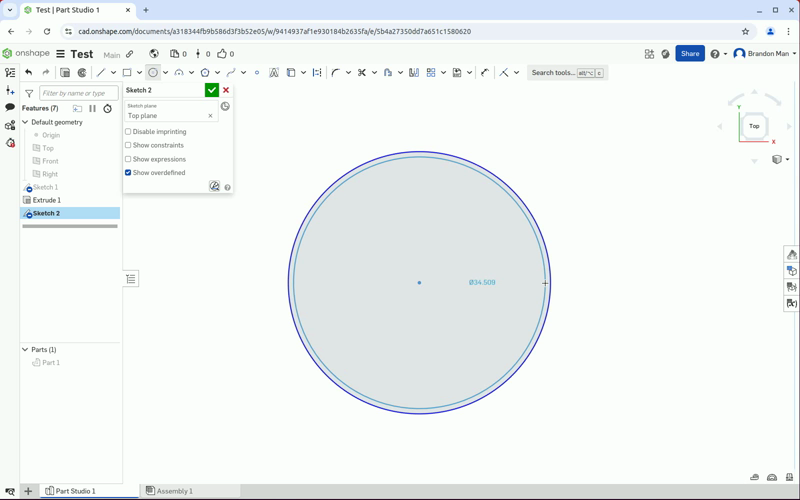
scroll(6)
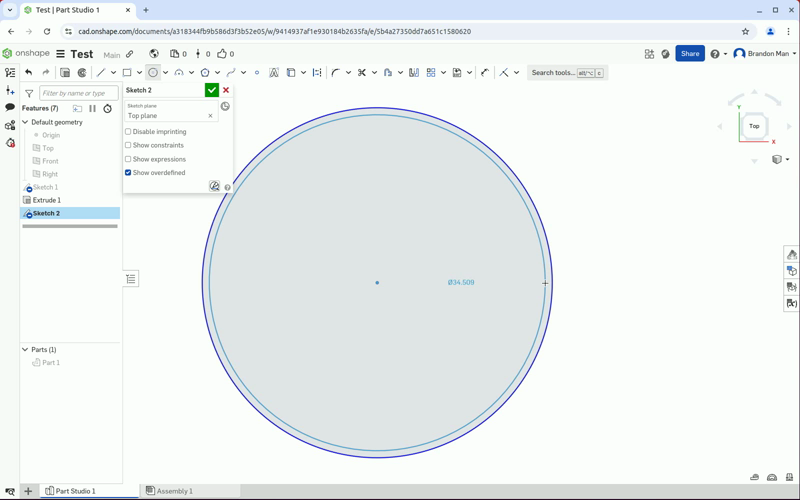
scroll(6)
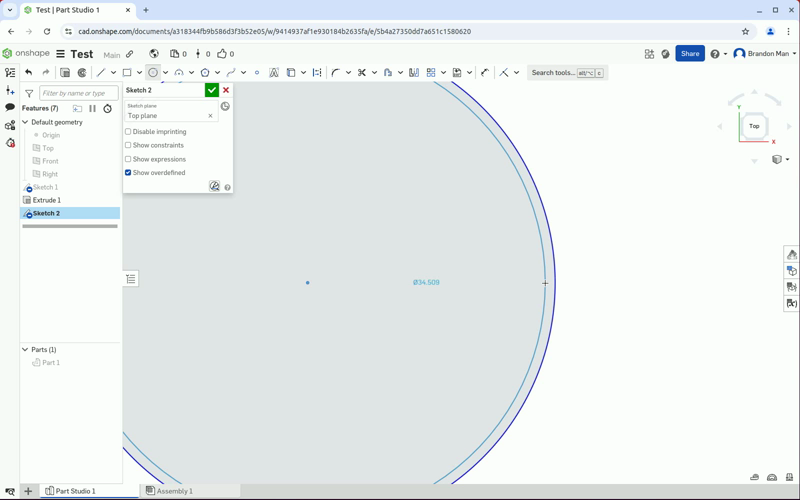
scroll(6)
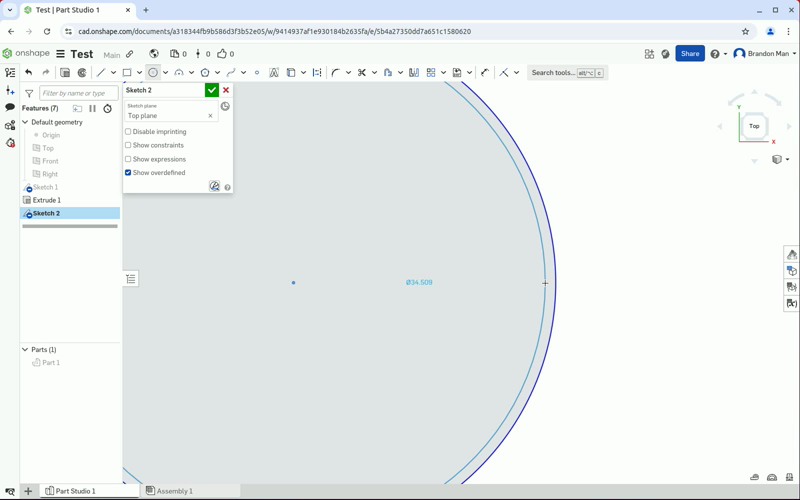
scroll(6)
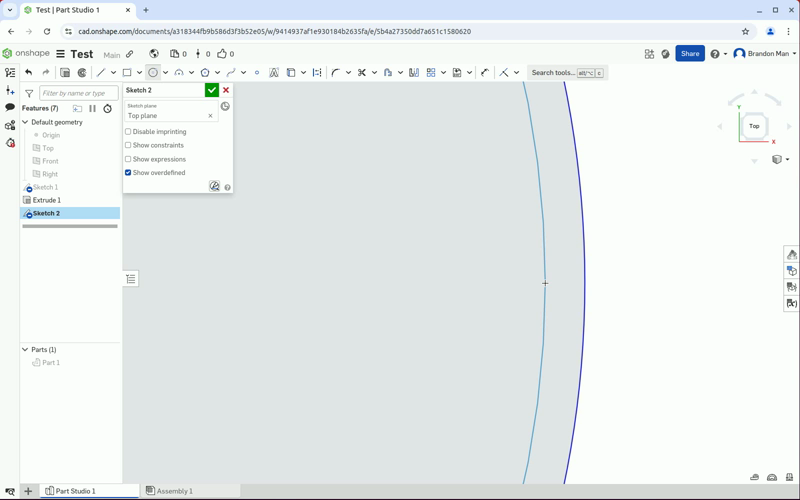
click(545, 282)
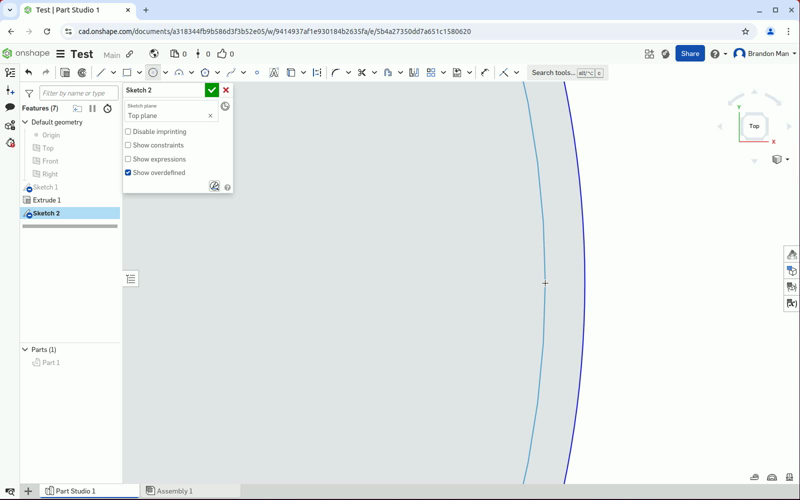
scroll(-6)
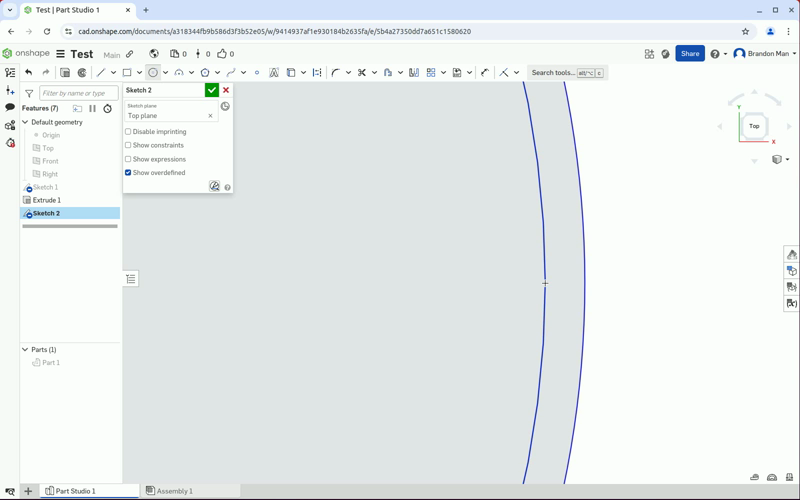
scroll(-6)
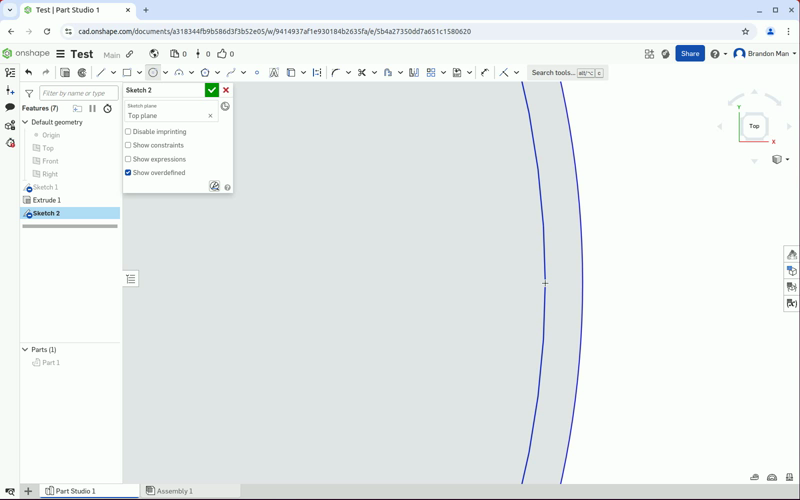
scroll(-6)
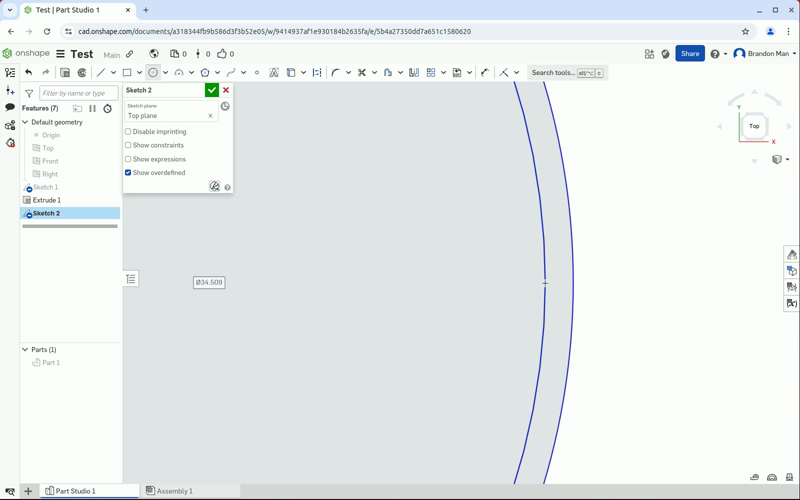
scroll(-6)
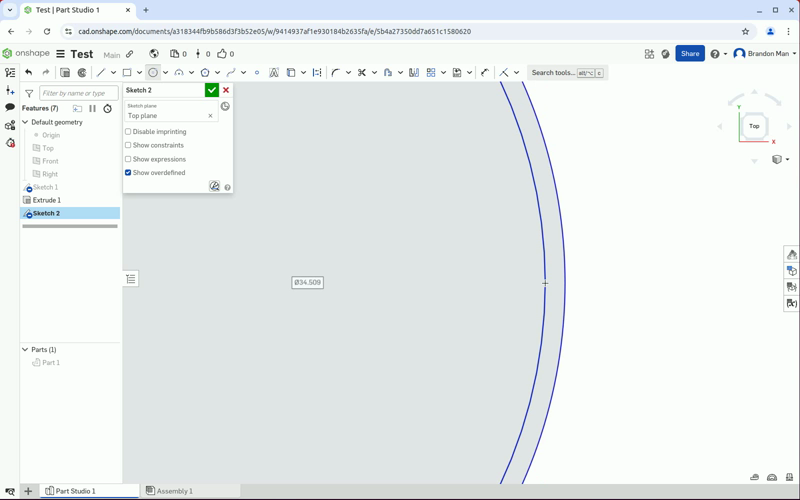
scroll(-6)
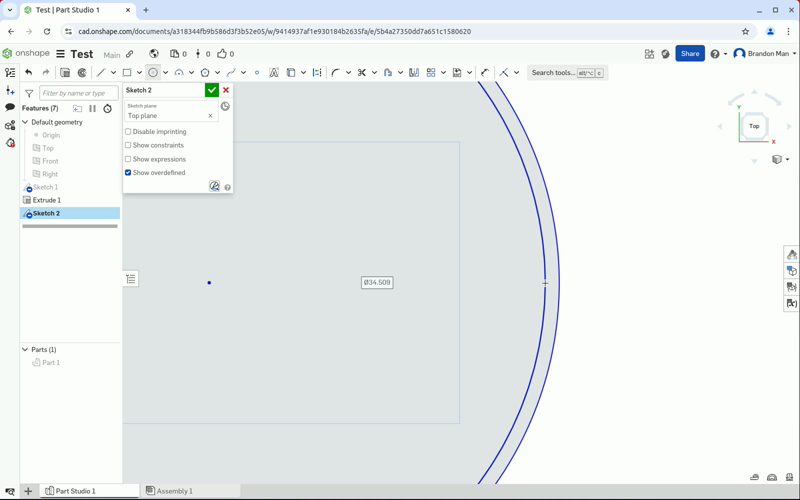
scroll(-6)
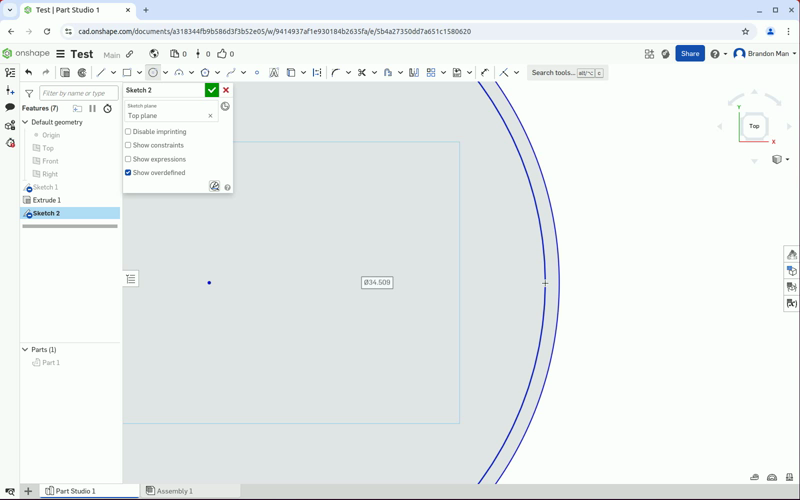
scroll(-6)
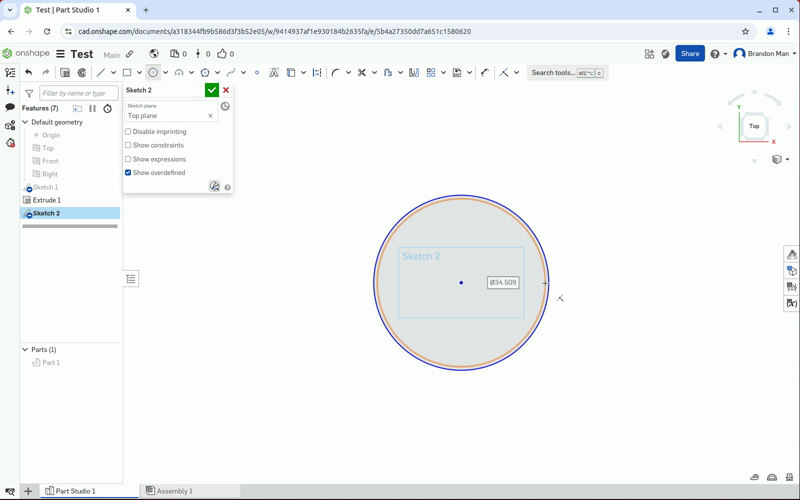
key(esc)
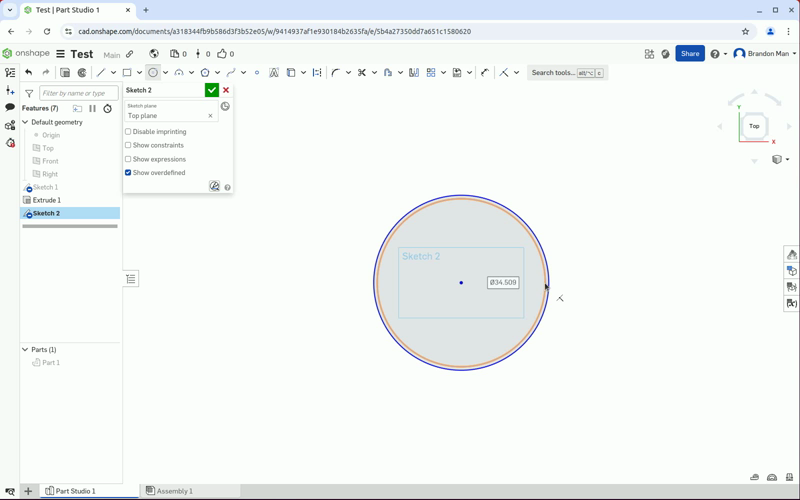
mouse_move(502, 207)
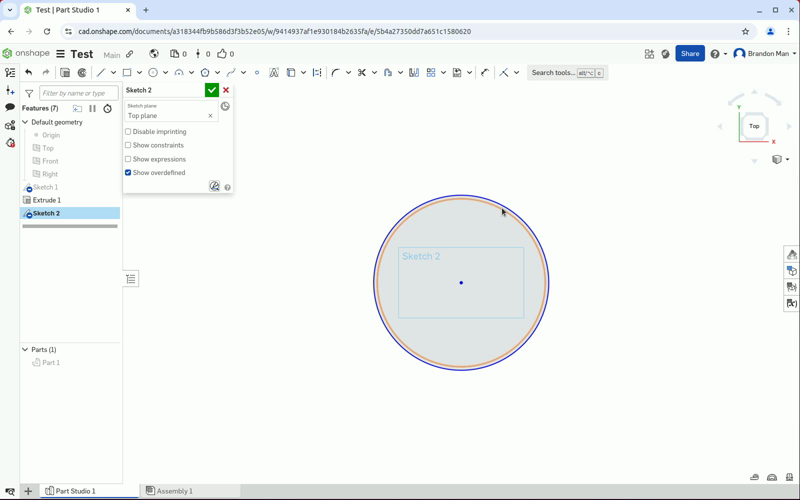
click(502, 207)
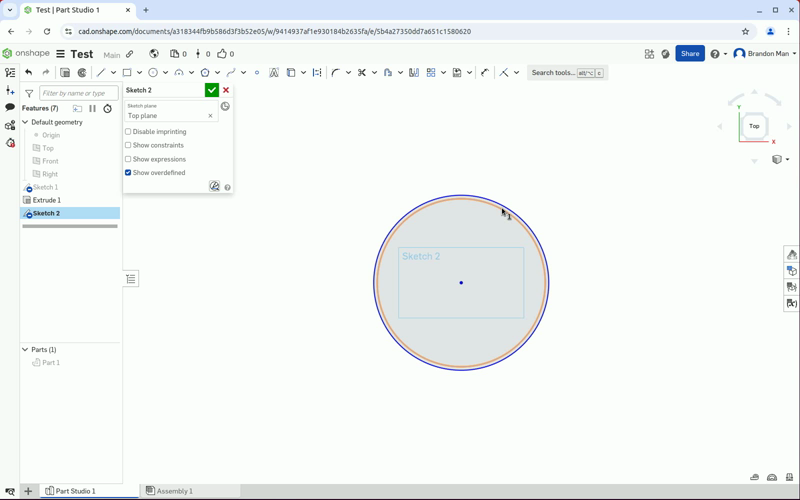
mouse_move(73, 352)
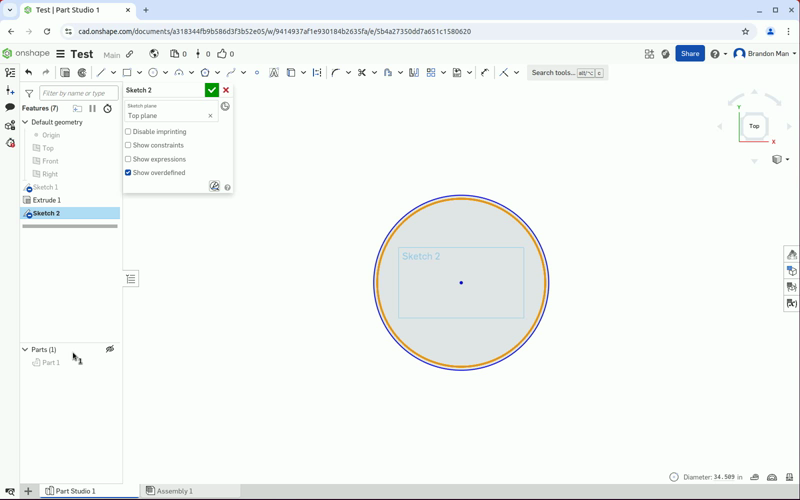
key(shift+y)
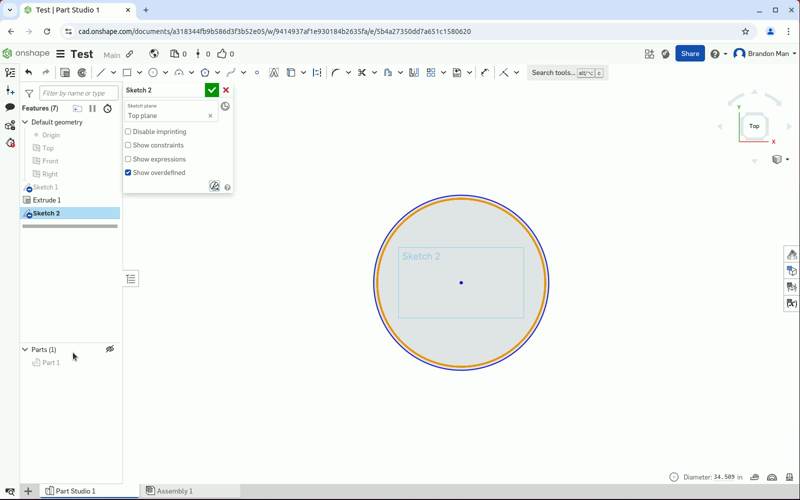
key(shift+e)
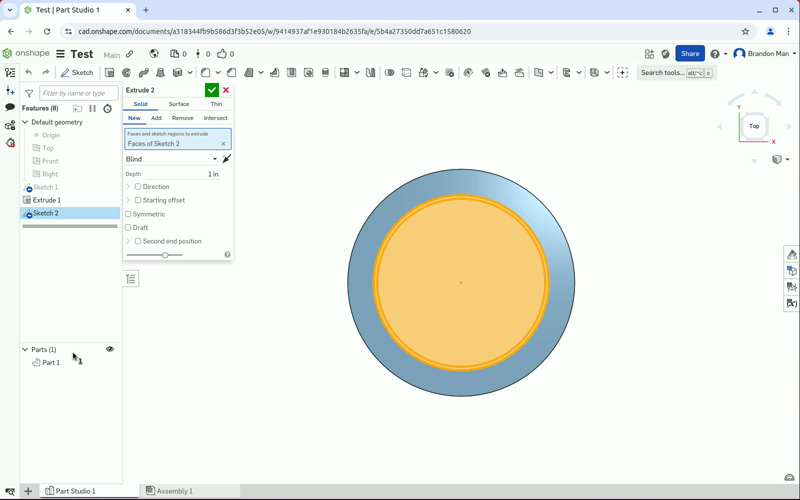
mouse_move(143, 106)
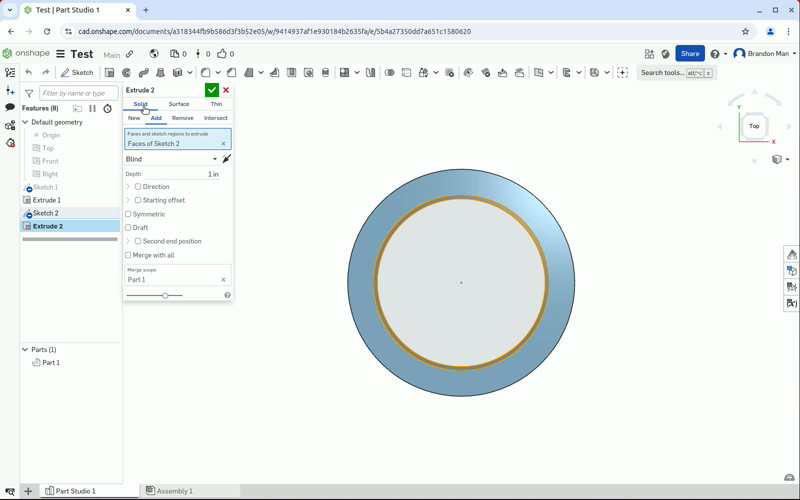
click(143, 106)
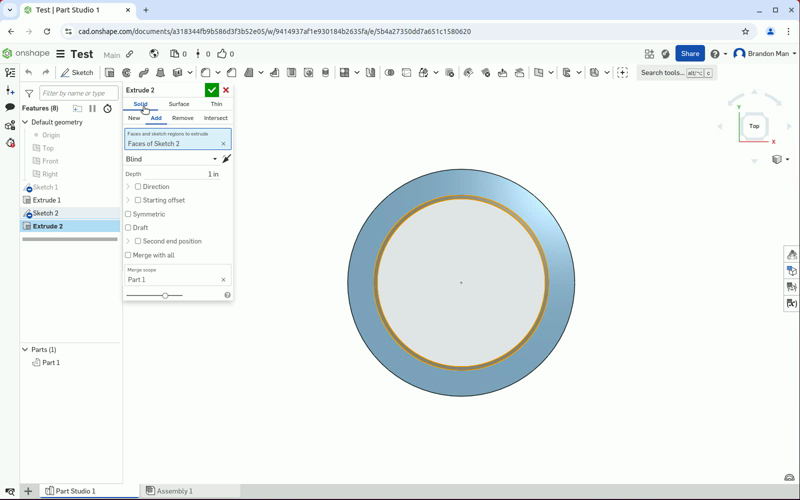
mouse_move(137, 120)
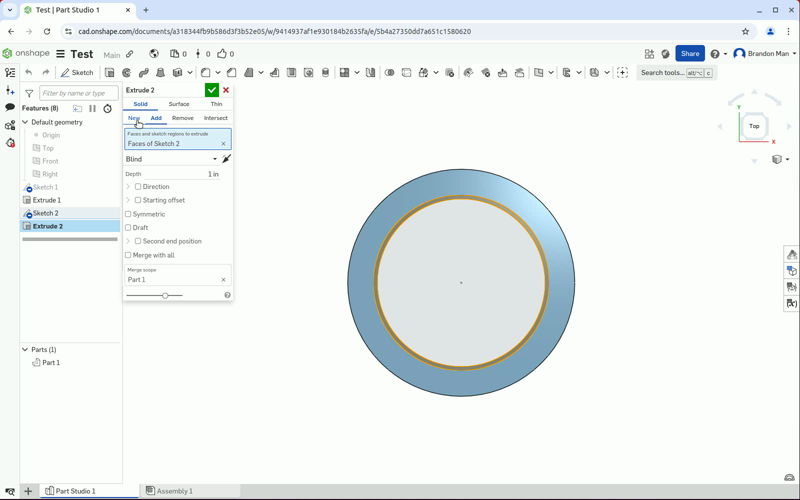
click(137, 120)
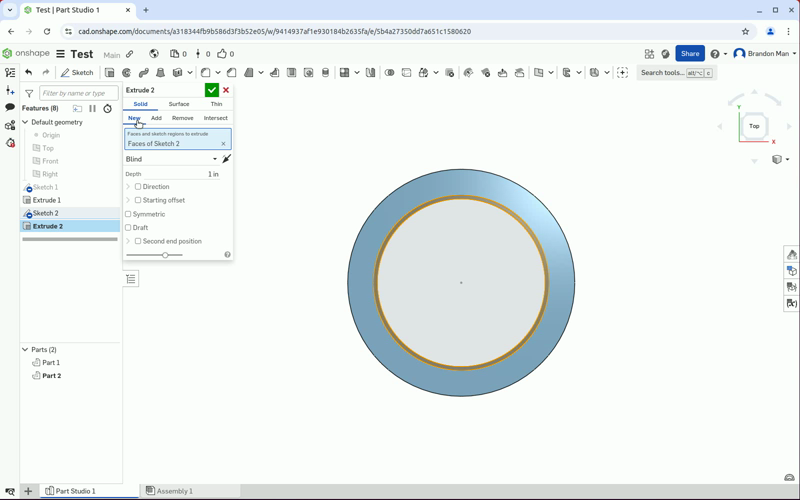
key(tab, 4)
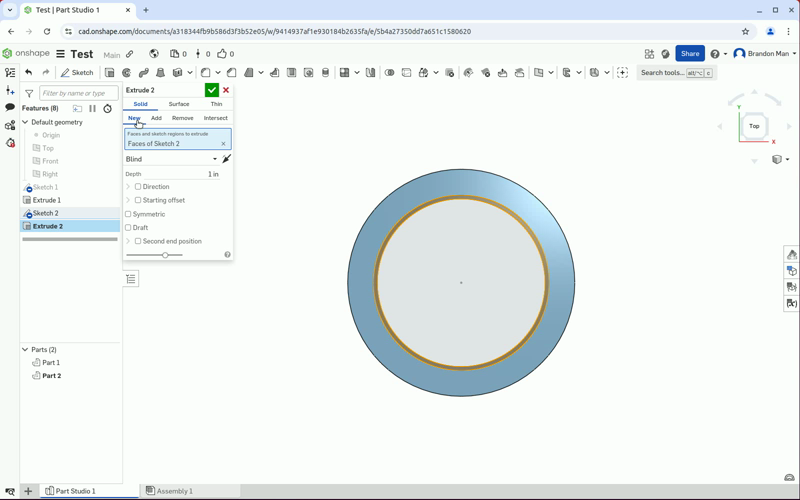
text(1.204)
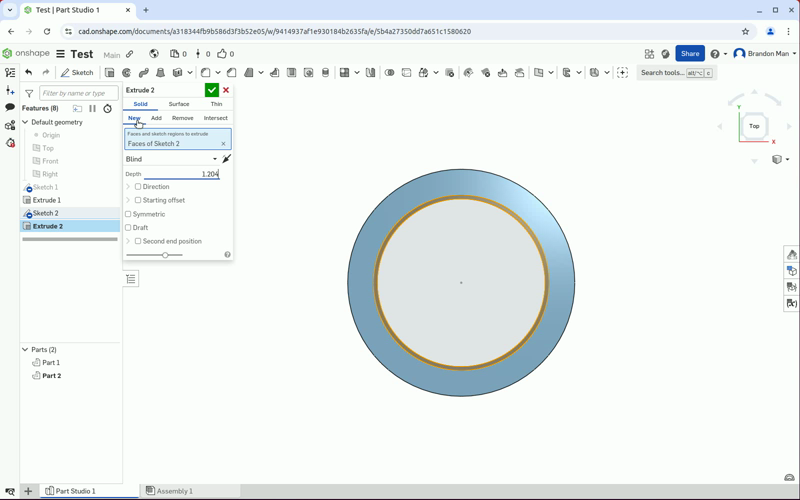
key(tab, 3)
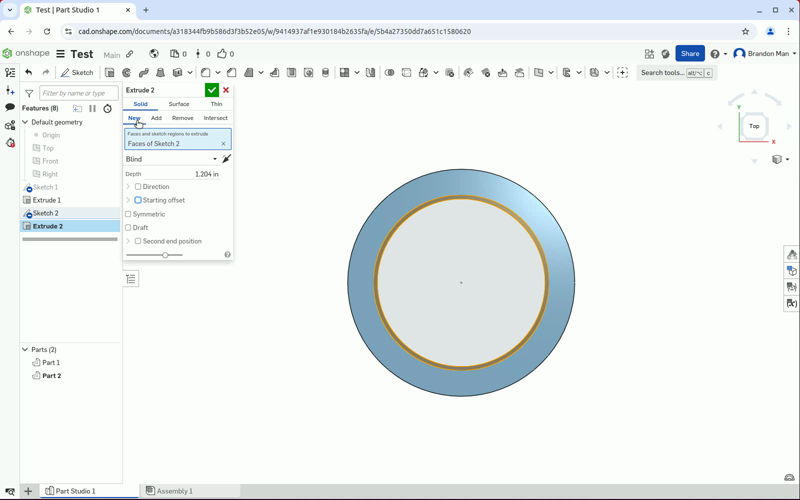
key(tab, 2)
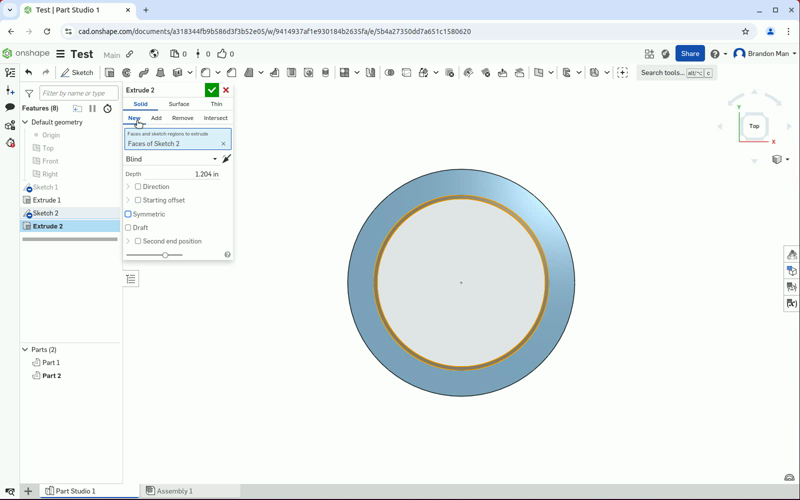
key(space)
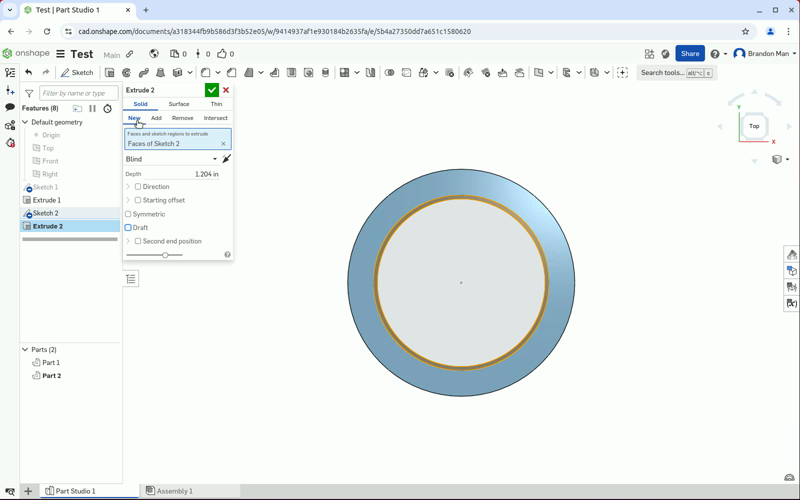
key(tab, 3)
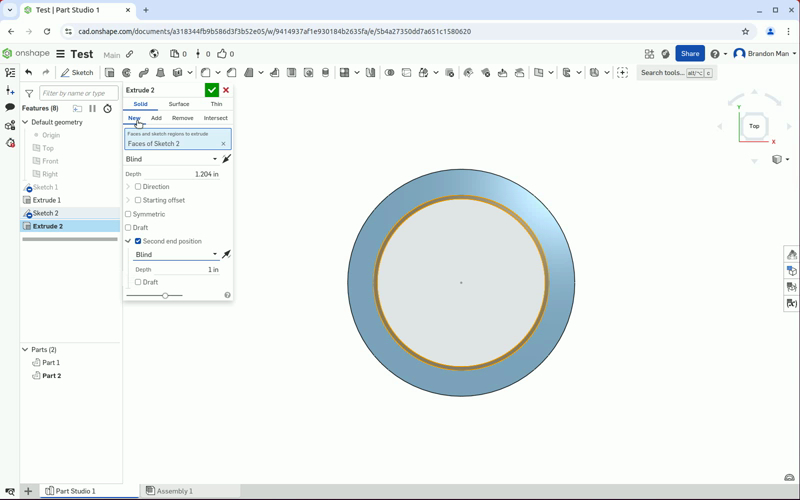
text(6.499)
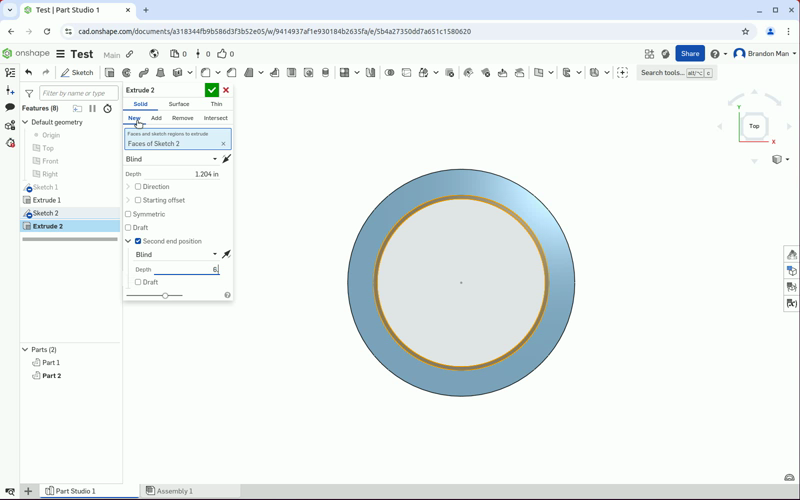
key(enter)
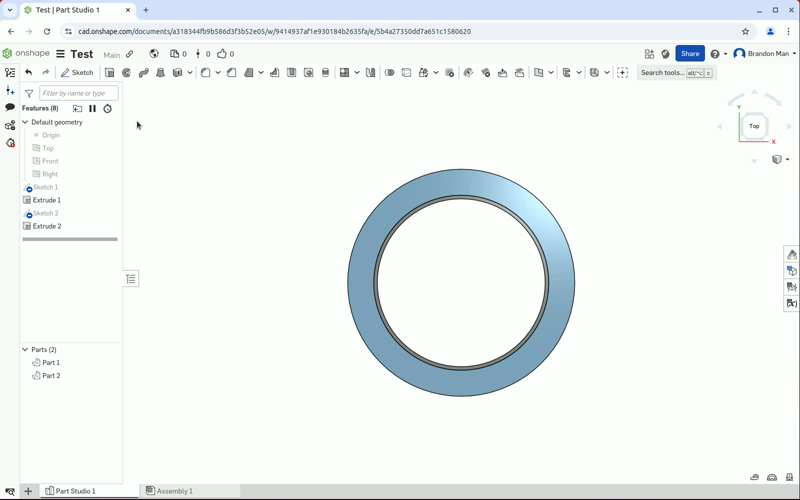
key(shift+h)
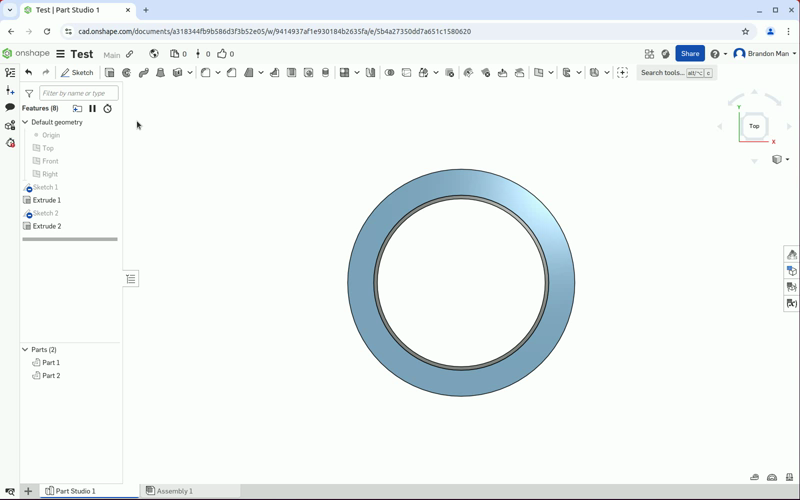
key(shift+h)
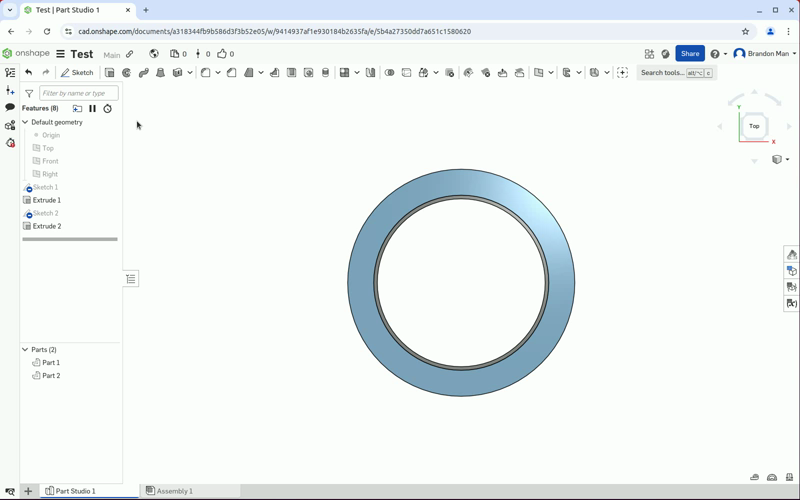
key(shift+7)
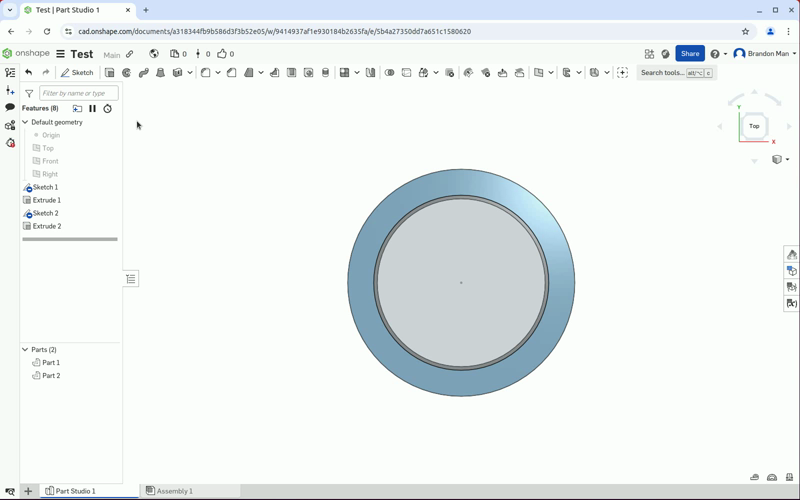
key(up, 3)
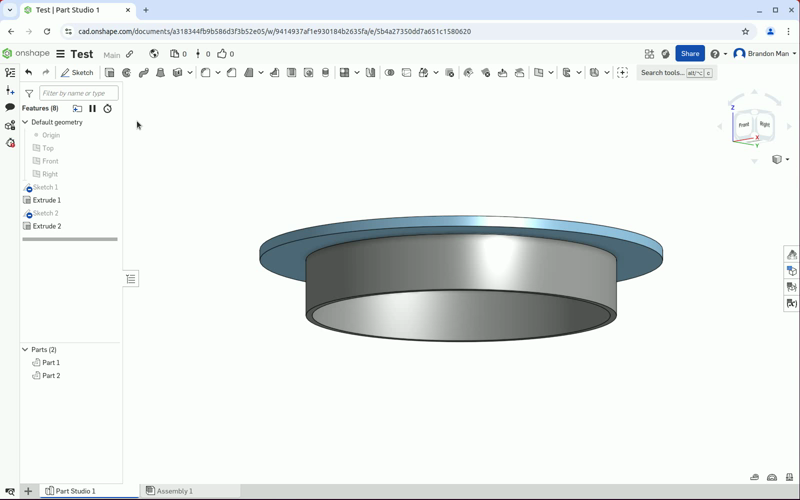
key(left, 3)
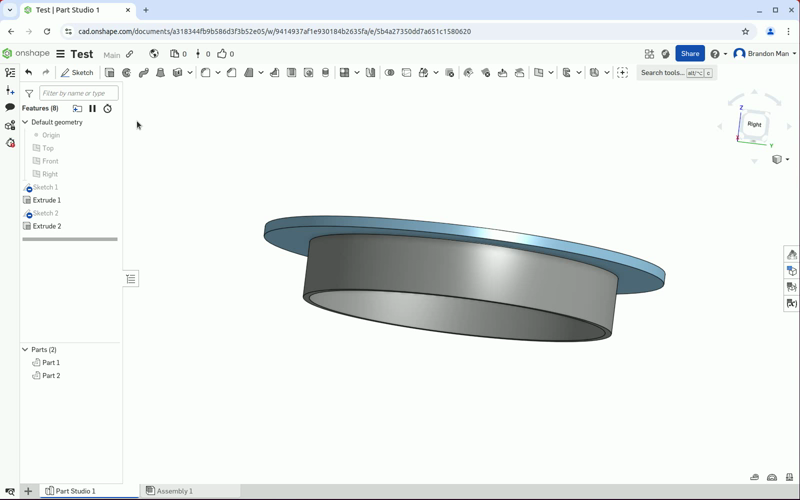
key(right, 3)
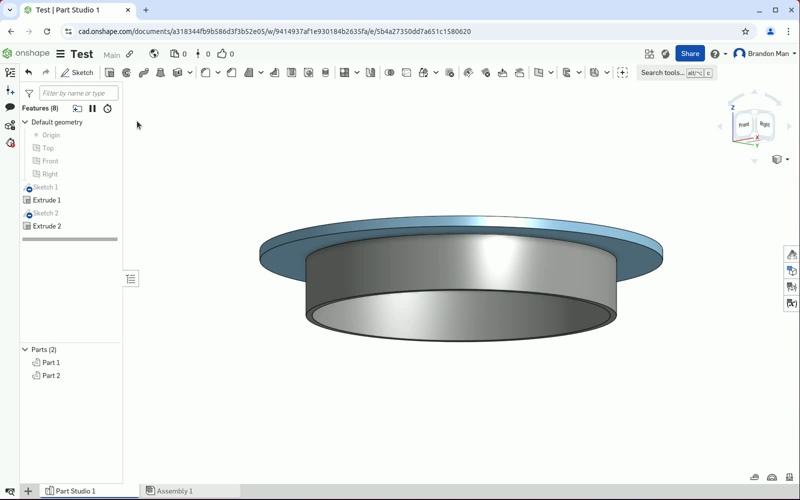
key(down, 3)
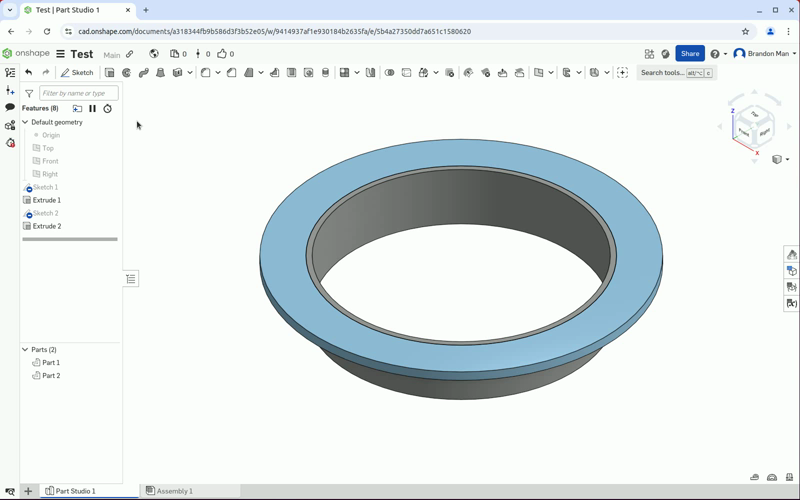
mouse_move(73, 189)
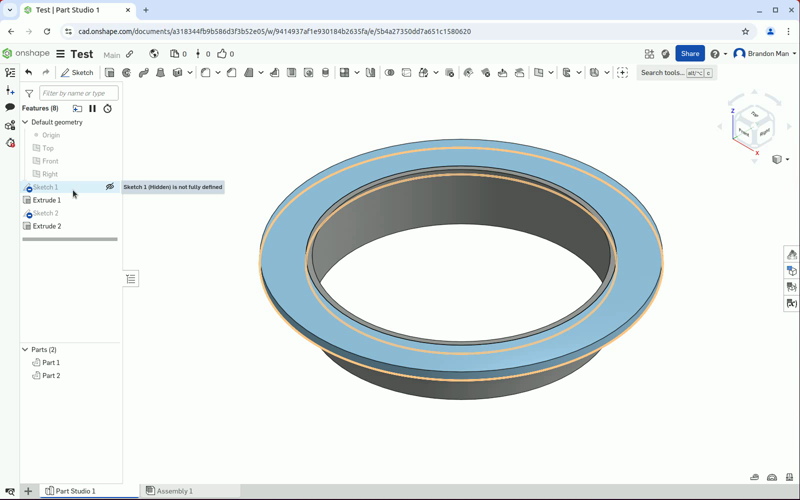
click(73, 189)